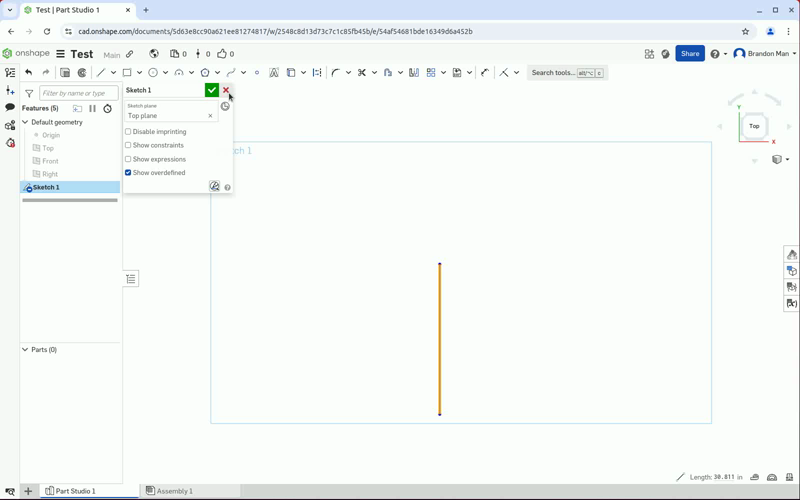
key(shift+h)
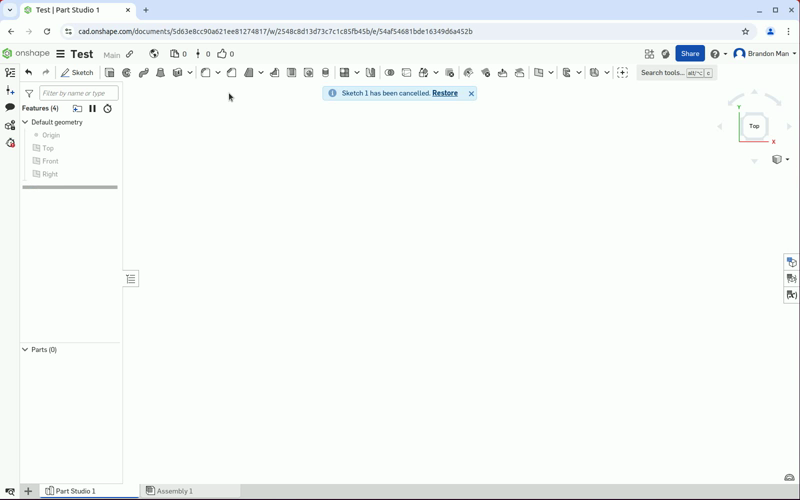
mouse_move(73, 352)
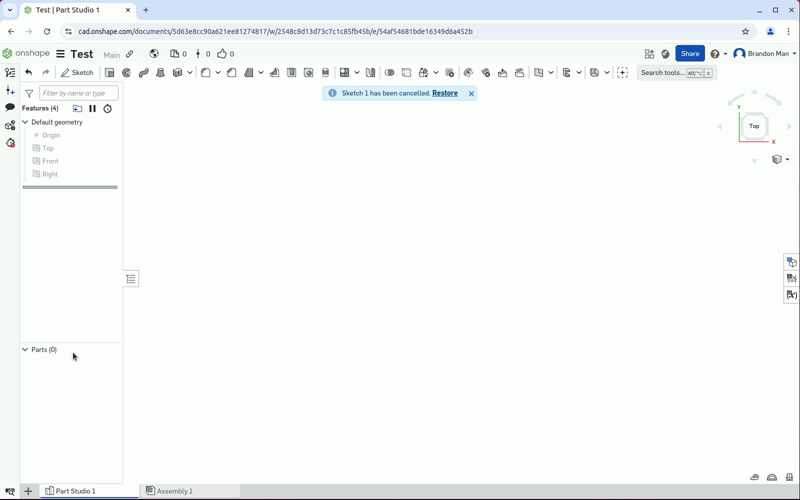
key(y)
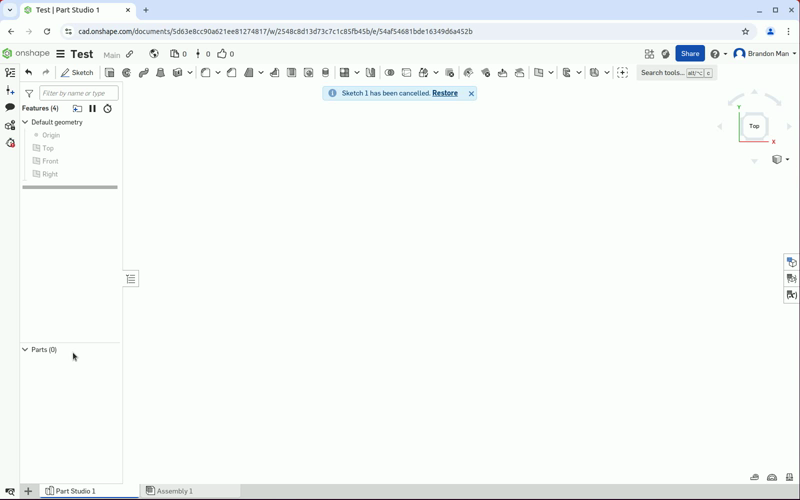
key(shift+p)
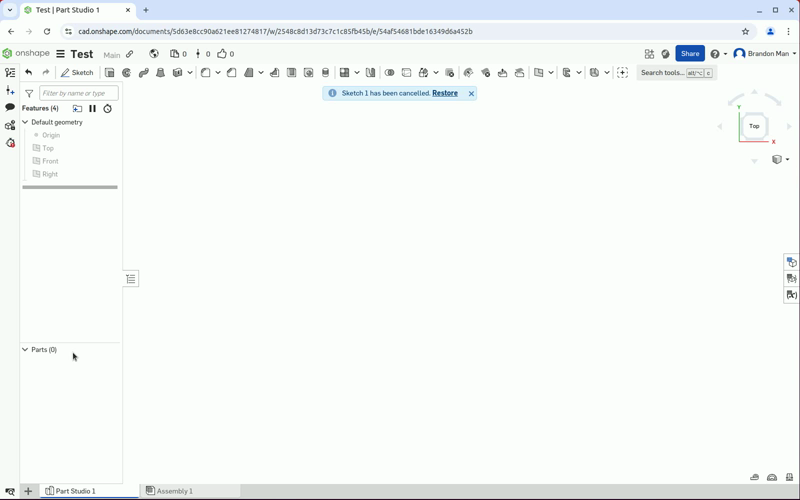
key(space)
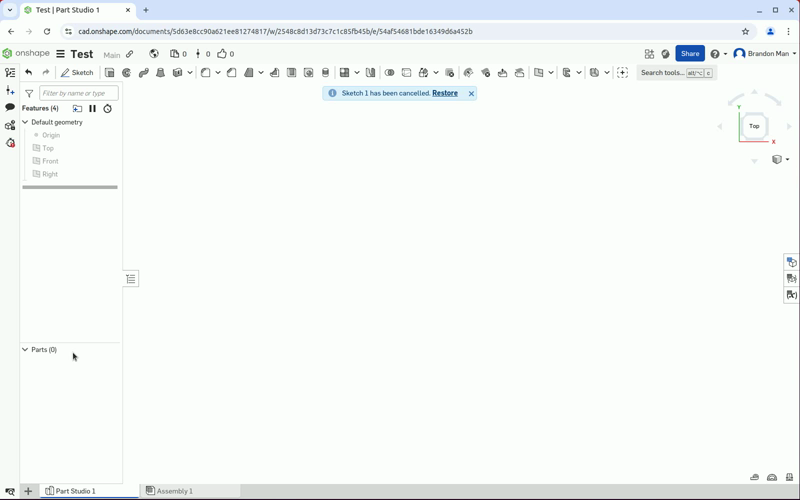
key_down(shift)
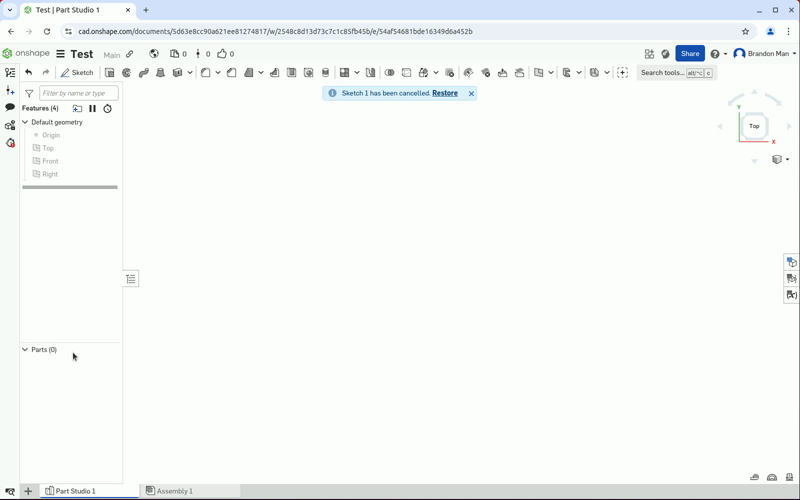
key(up)
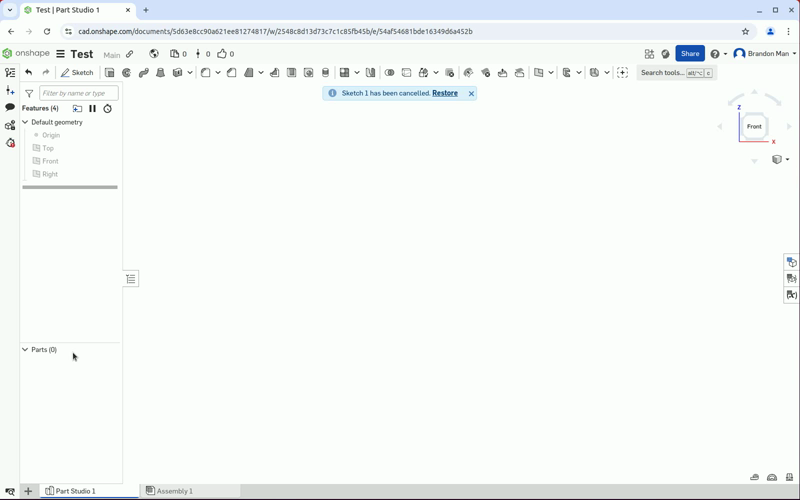
key_up(shift)
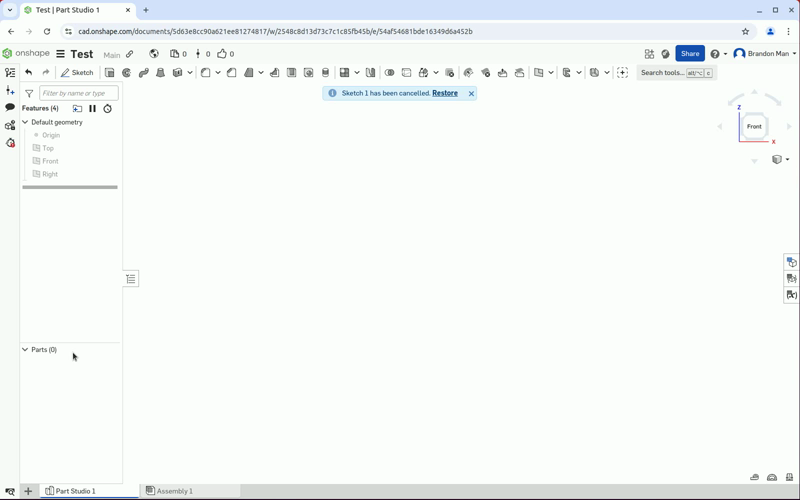
mouse_move(73, 352)
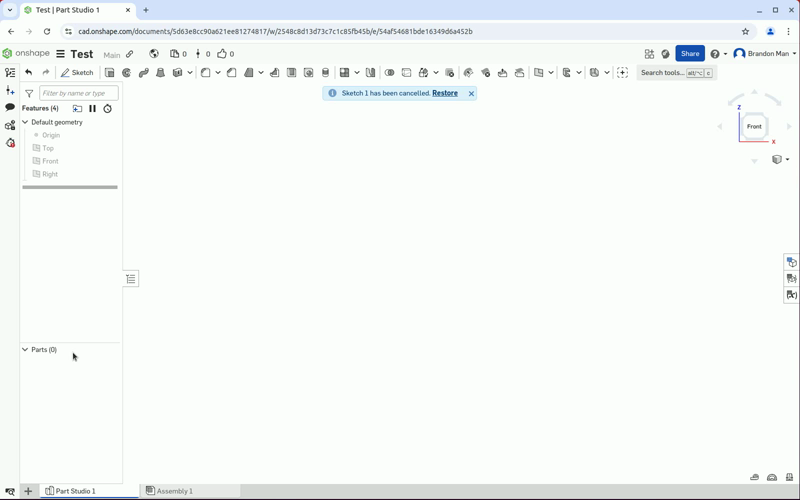
key(shift+y)
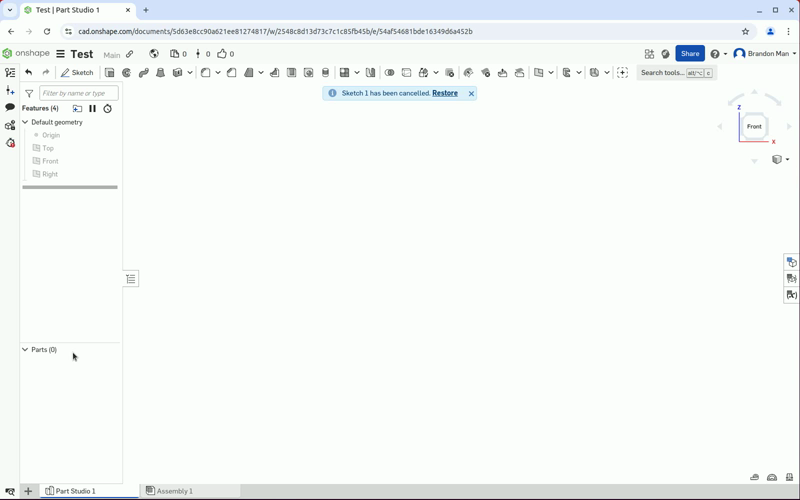
key(shift+s)
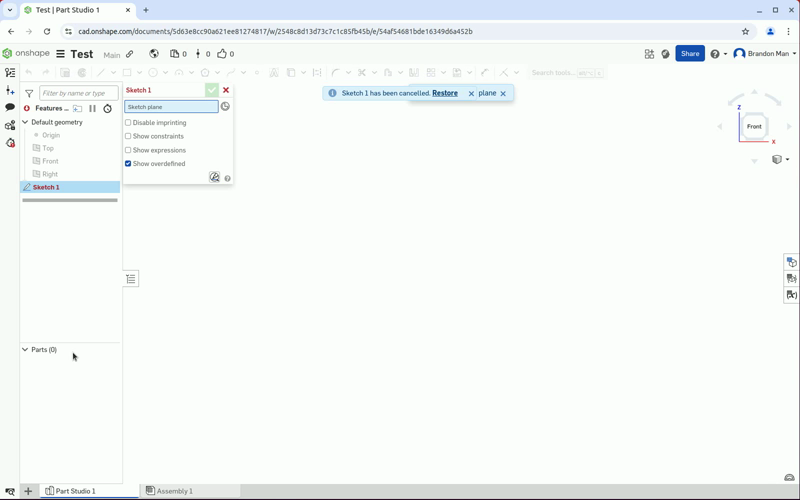
mouse_move(73, 163)
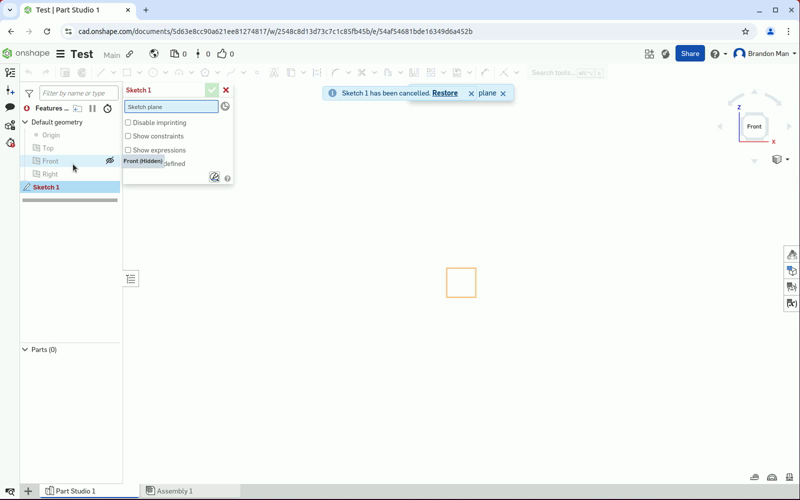
click(73, 163)
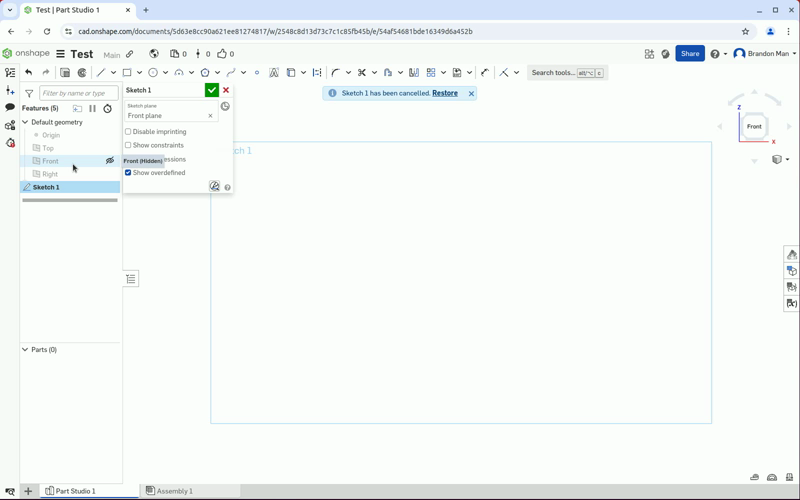
mouse_move(73, 352)
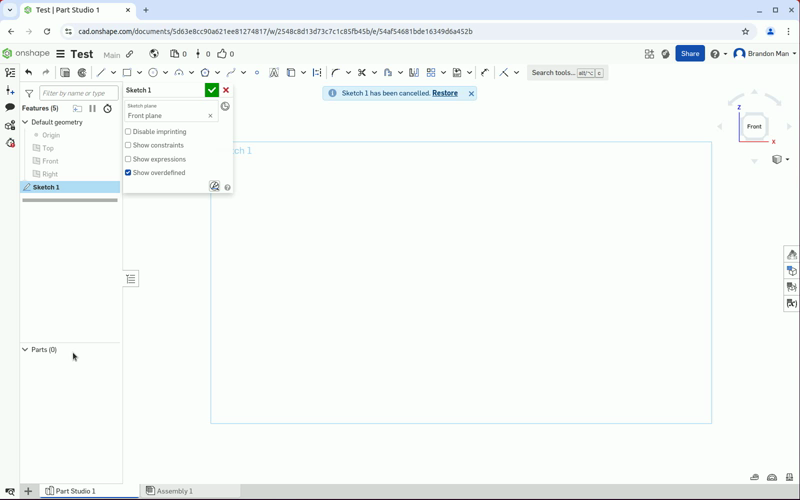
key(y)
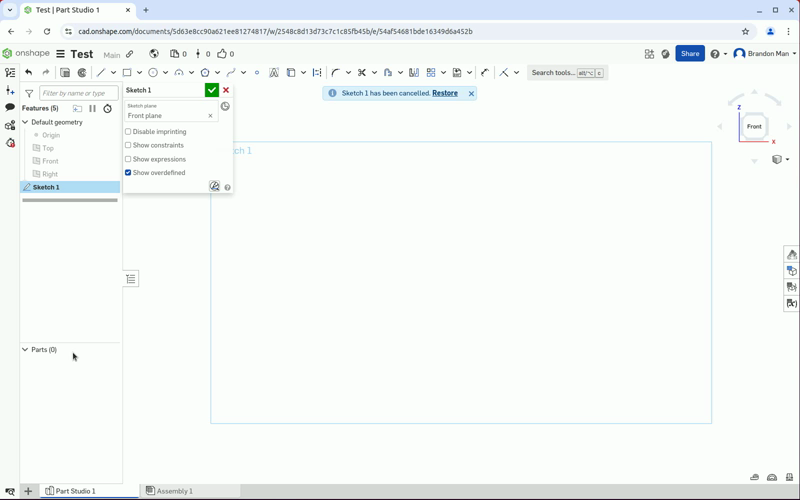
key(l)
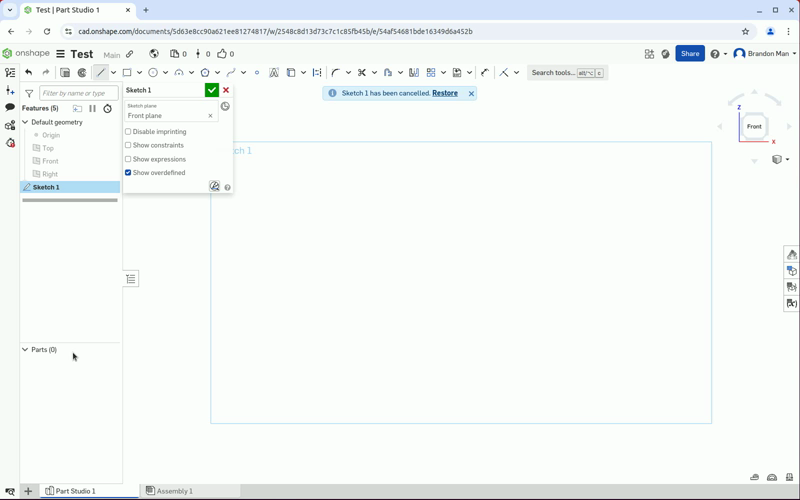
key_down(shift)
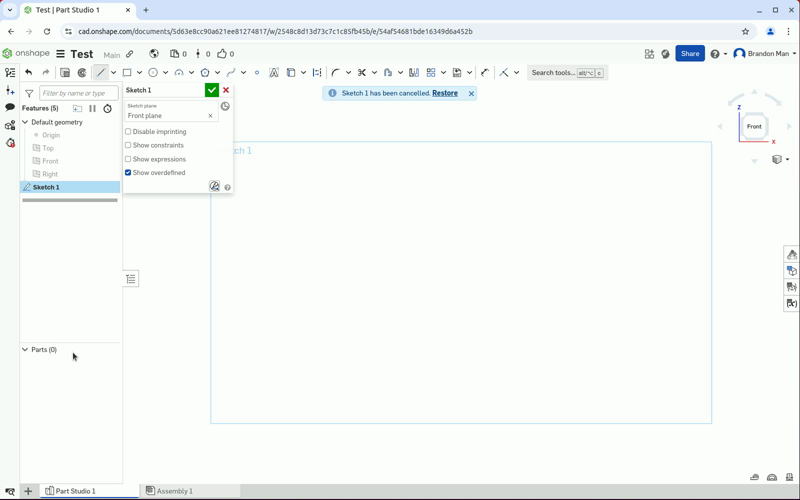
mouse_move(423, 343)
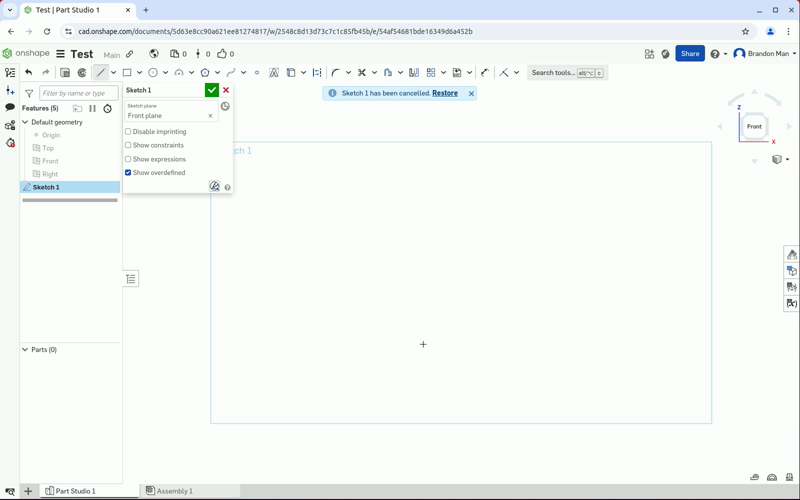
click(423, 343)
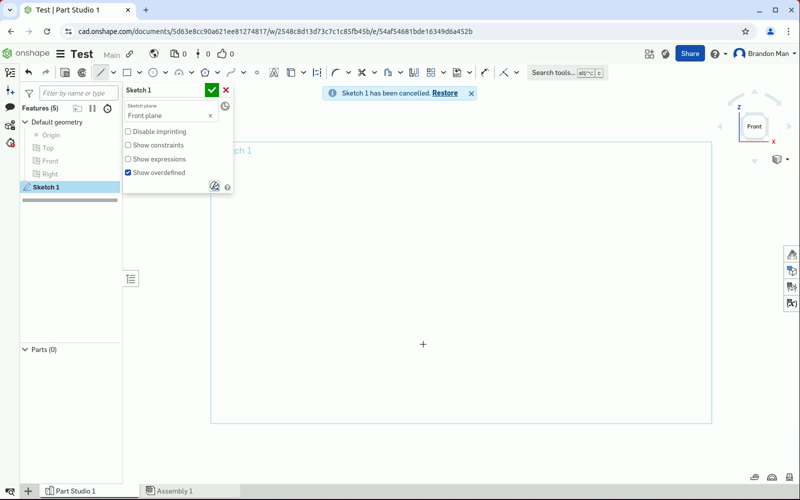
key_up(shift)
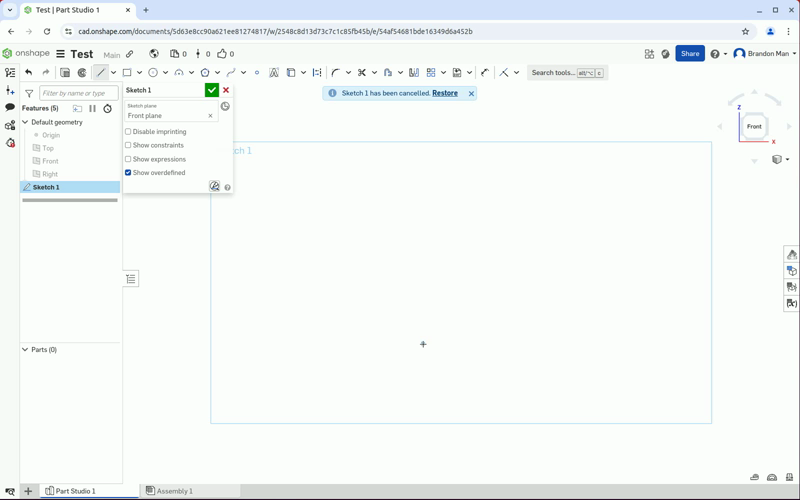
key_down(shift)
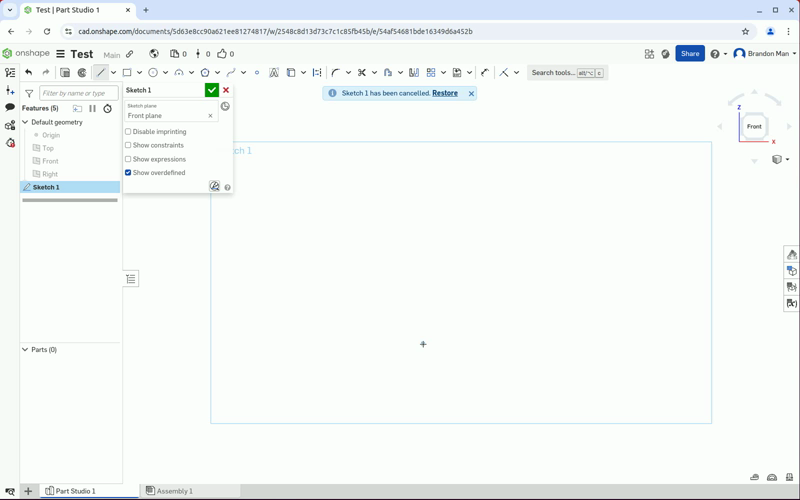
mouse_move(453, 343)
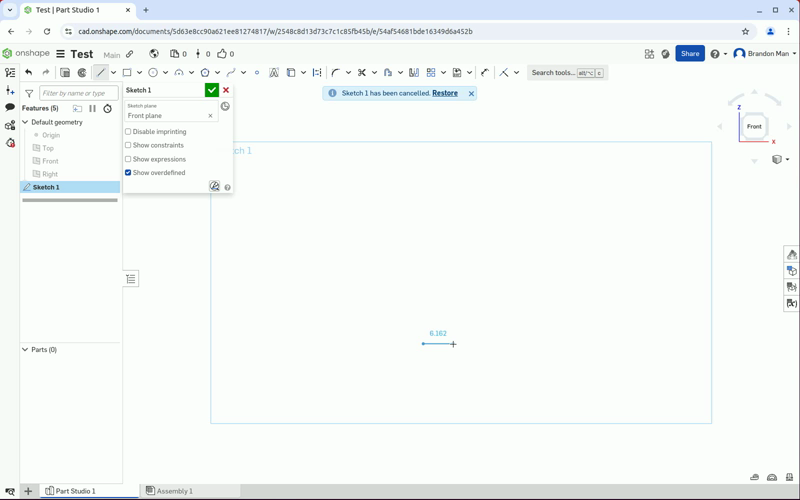
mouse_move(480, 343)
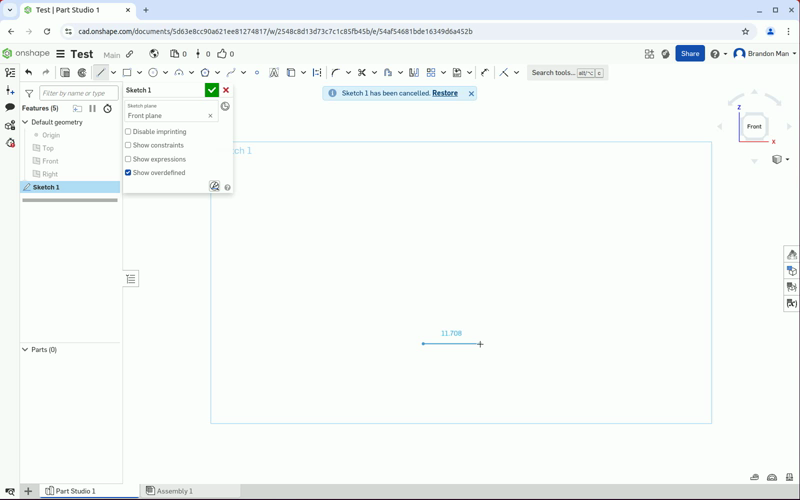
click(480, 343)
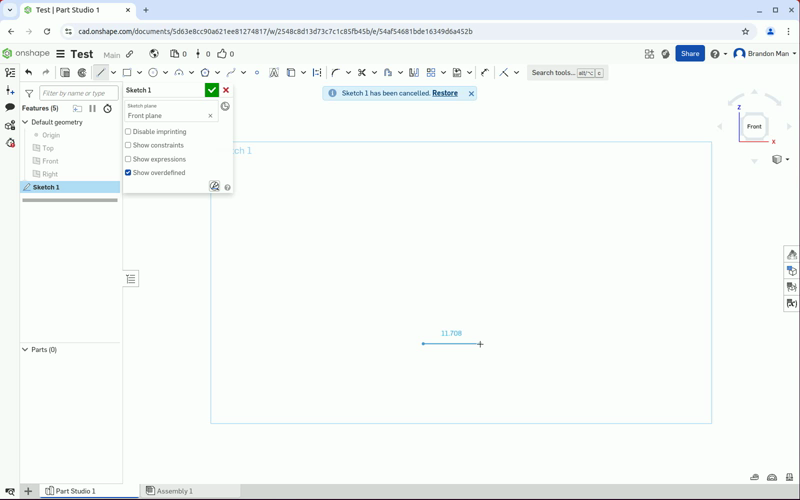
key_up(shift)
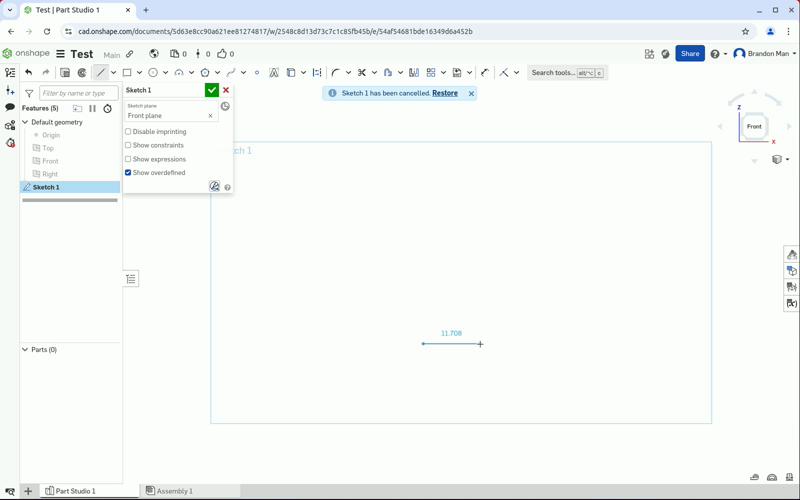
key_down(shift)
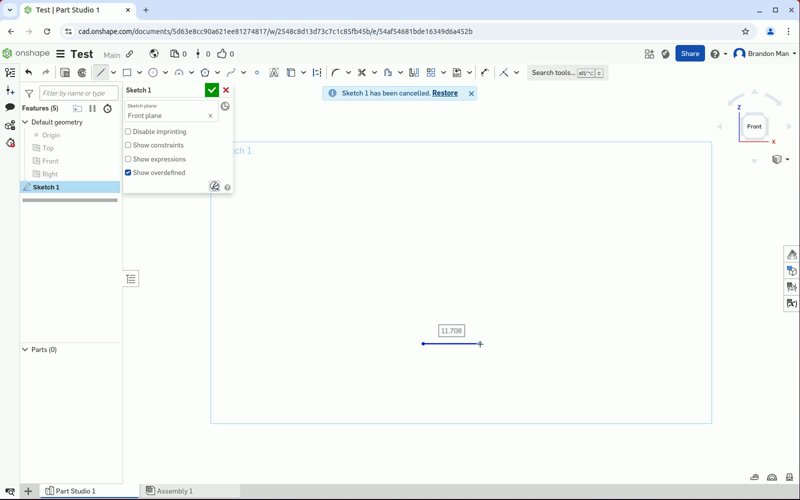
mouse_move(510, 343)
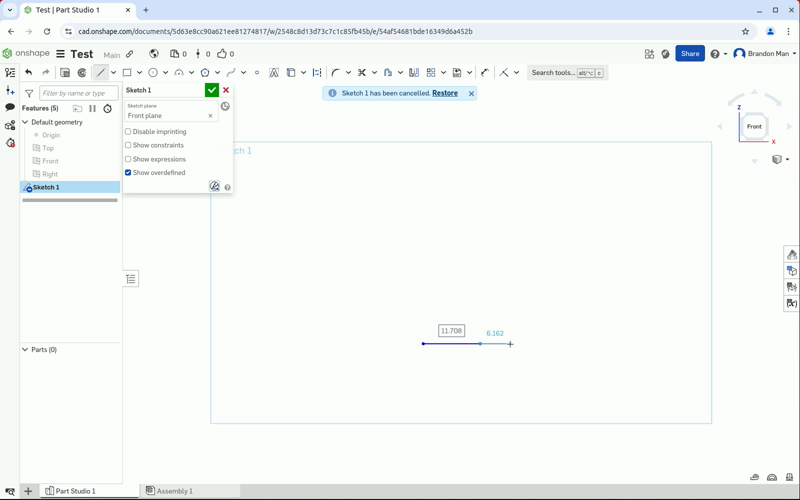
mouse_move(480, 287)
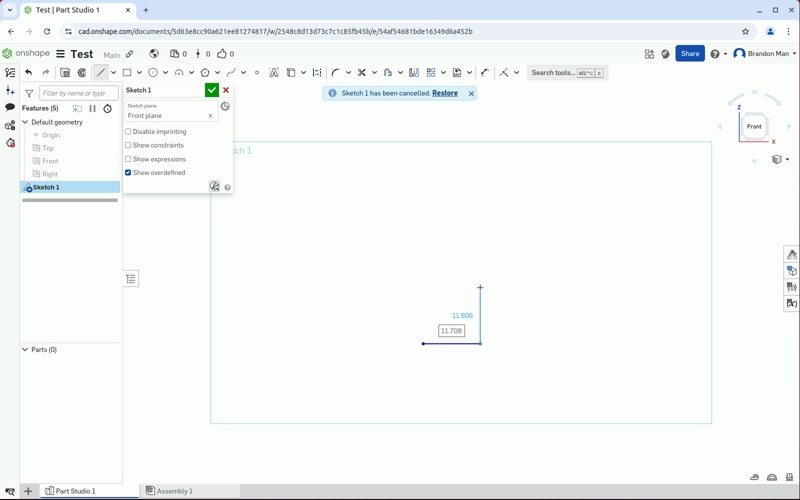
click(480, 287)
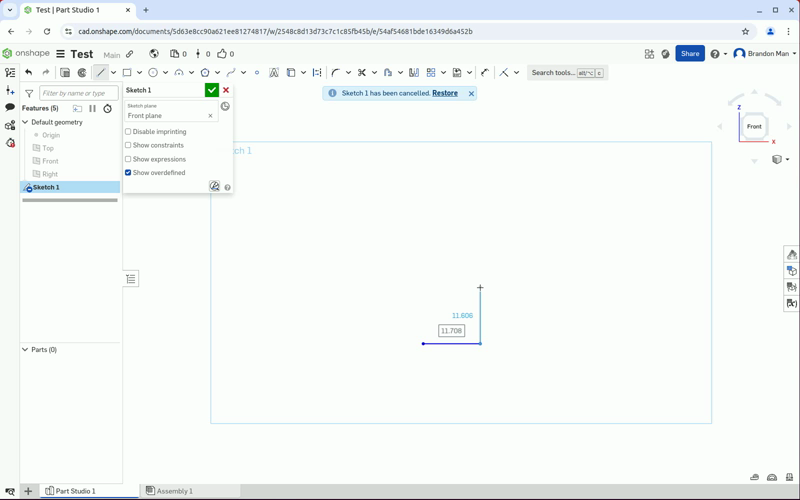
key_up(shift)
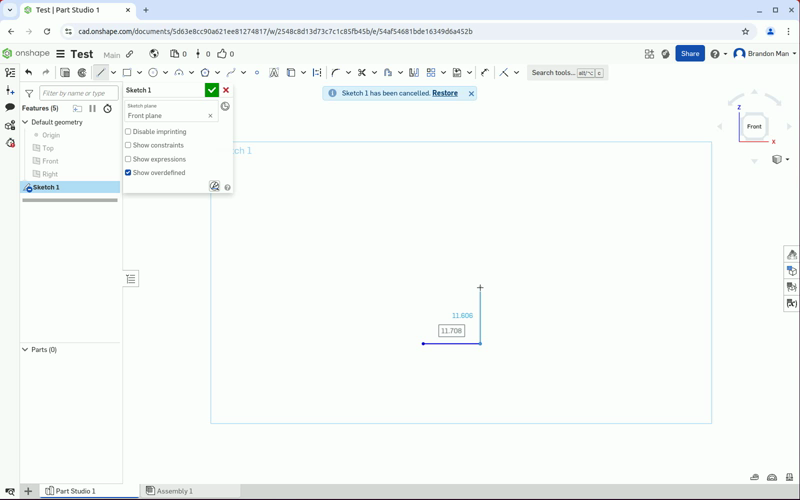
key_down(shift)
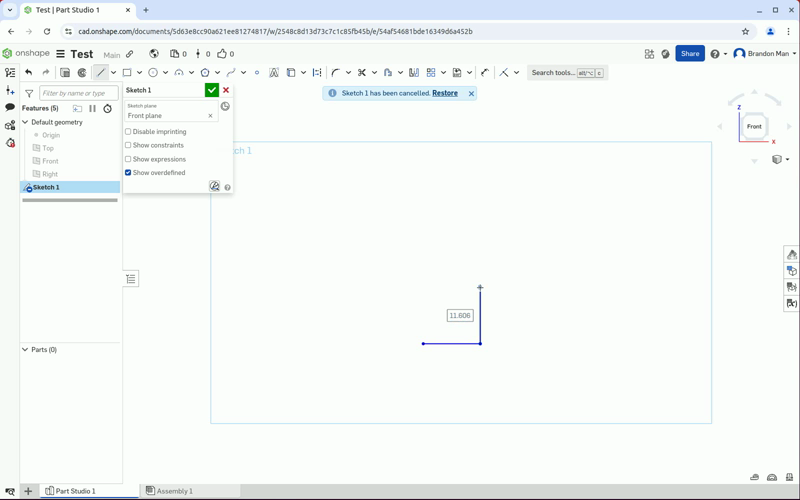
mouse_move(510, 287)
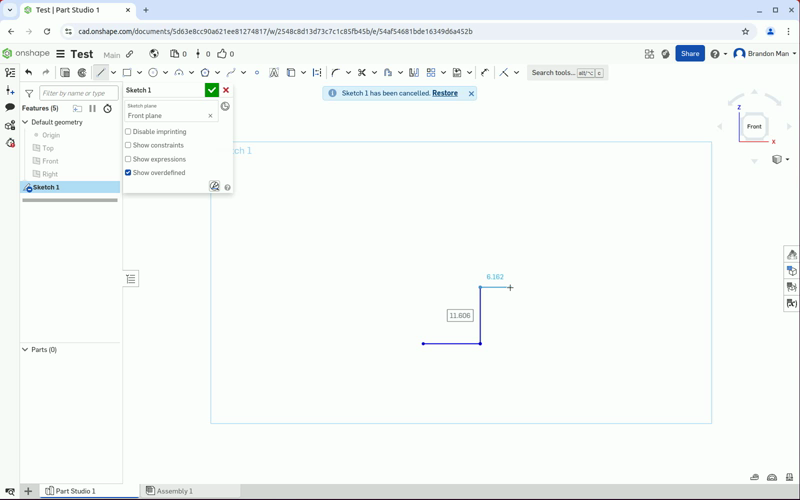
mouse_move(535, 287)
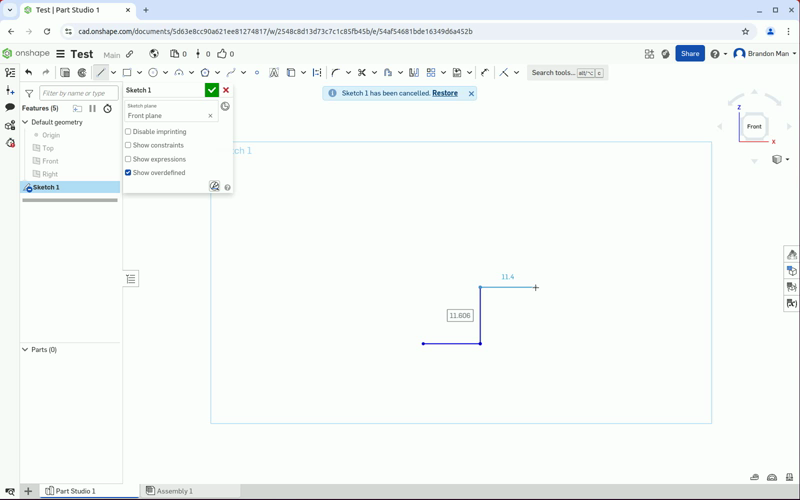
click(535, 287)
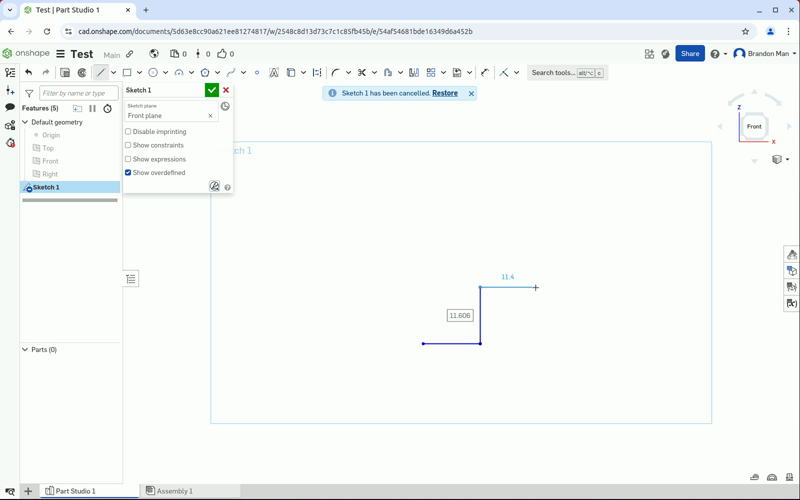
key_up(shift)
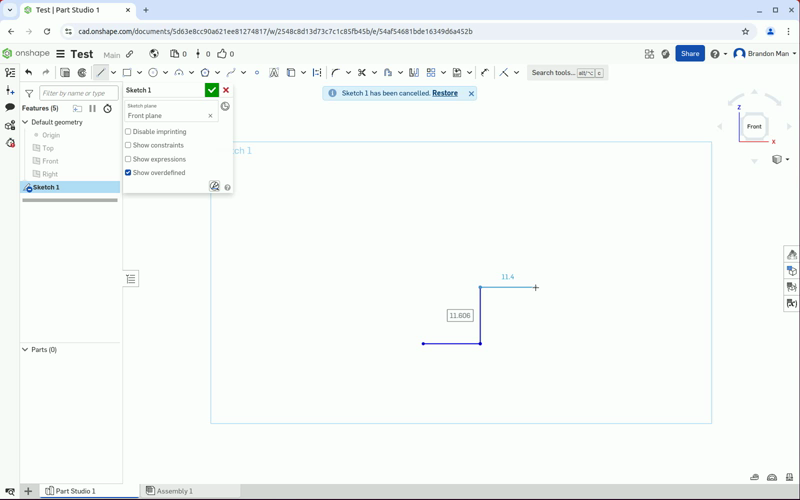
key_down(shift)
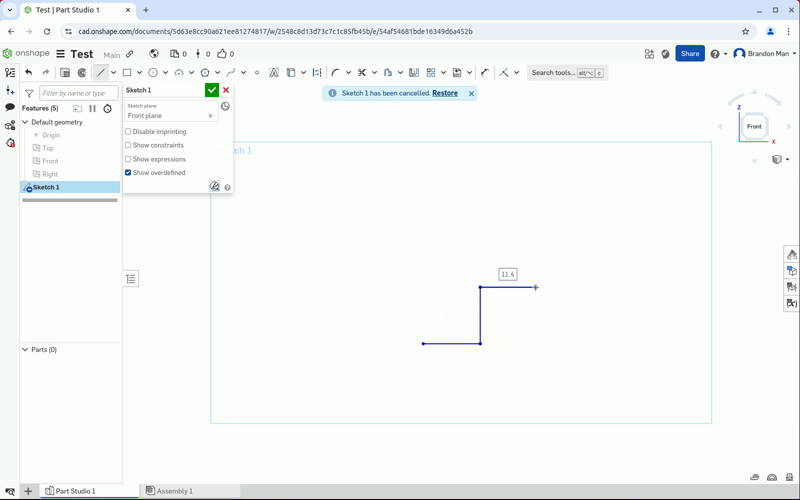
mouse_move(565, 287)
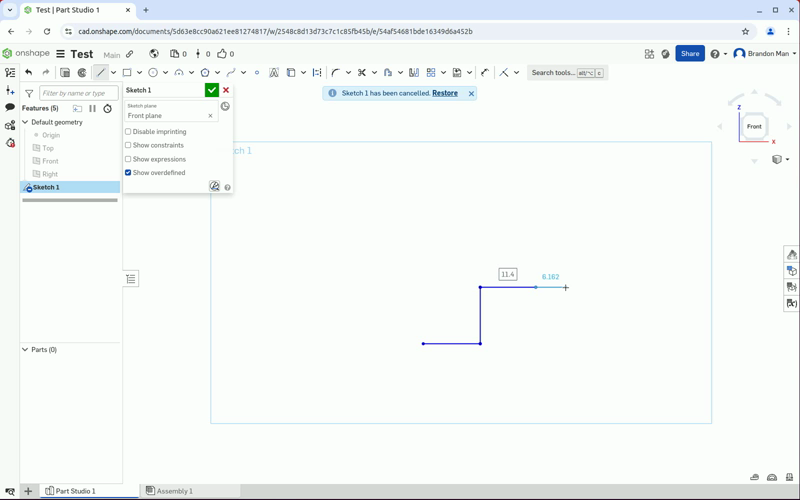
mouse_move(535, 231)
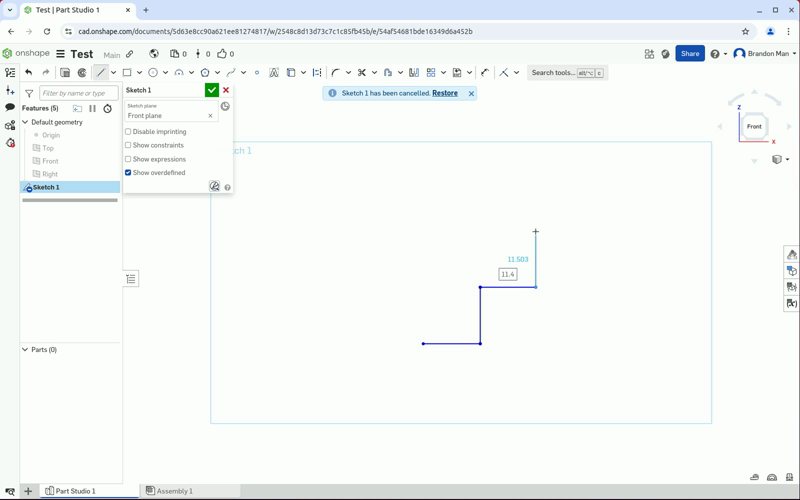
click(535, 231)
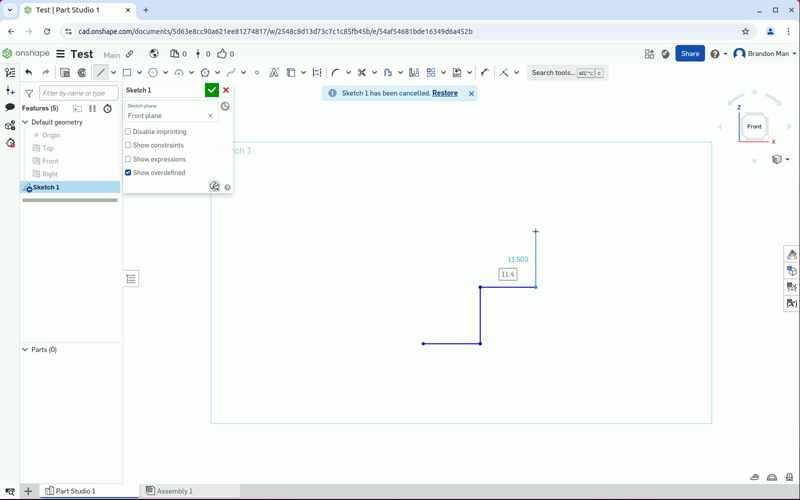
key_up(shift)
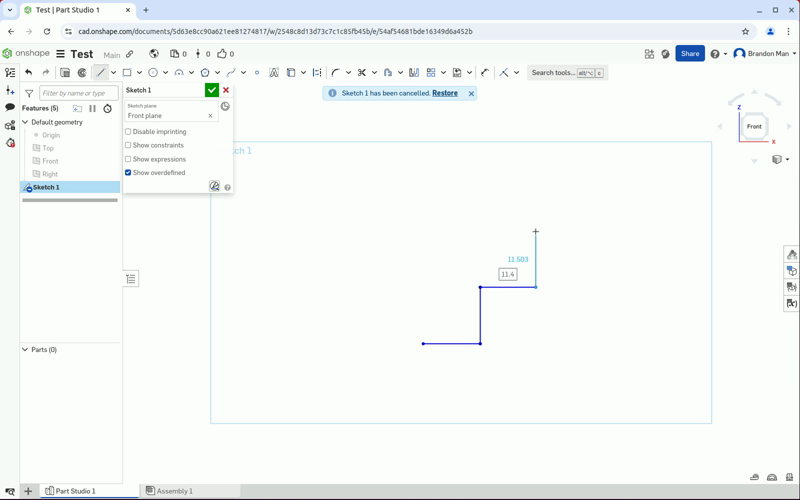
key_down(shift)
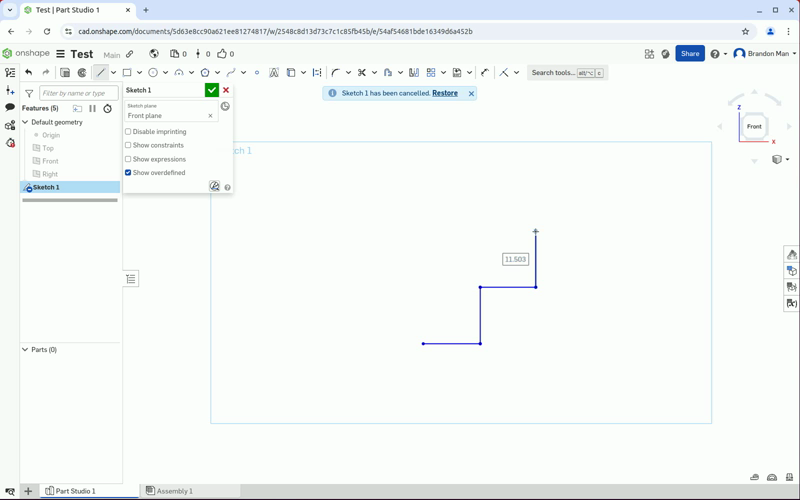
mouse_move(423, 231)
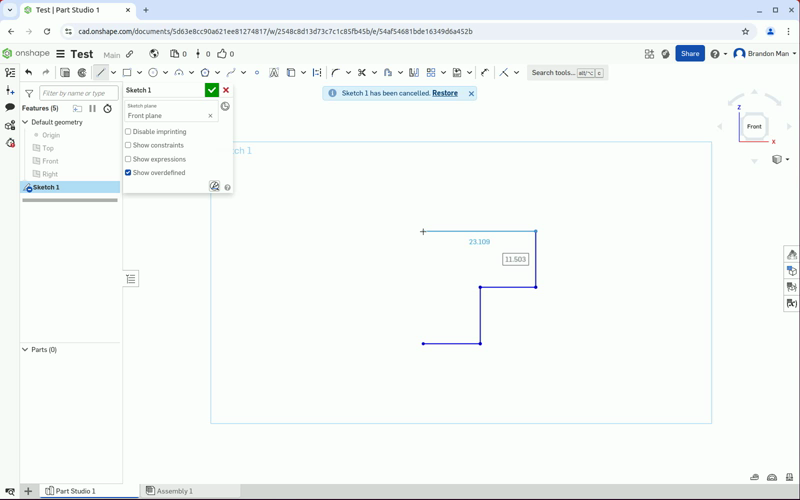
click(423, 231)
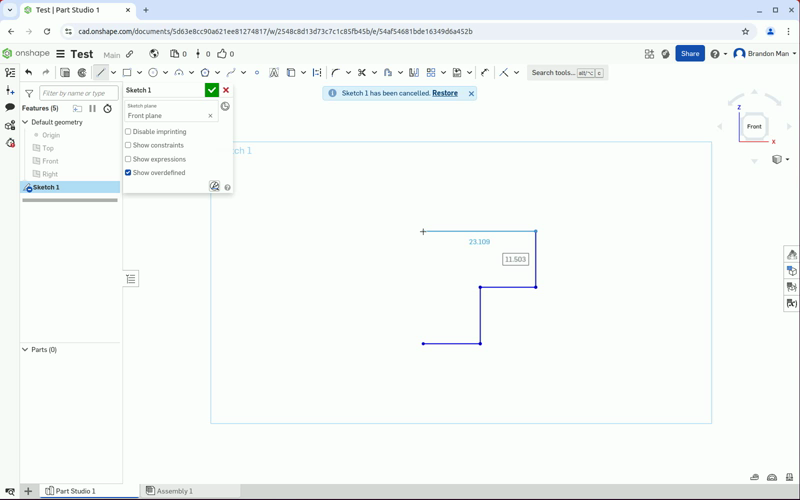
key_up(shift)
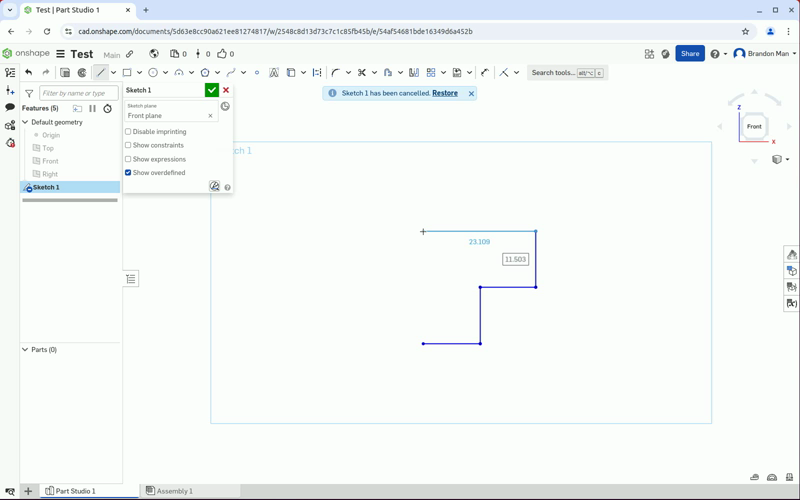
key_down(shift)
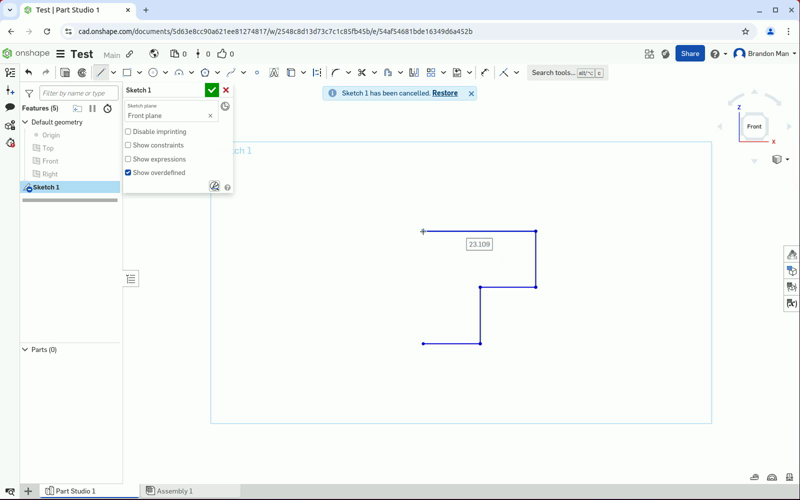
mouse_move(423, 343)
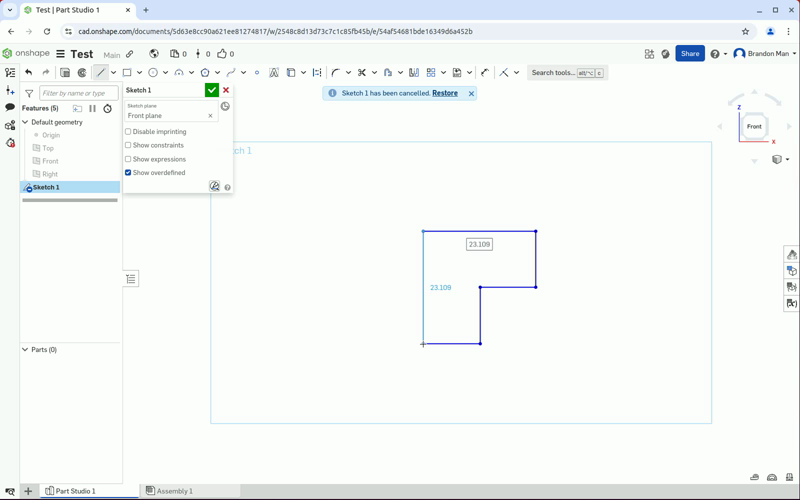
key_up(shift)
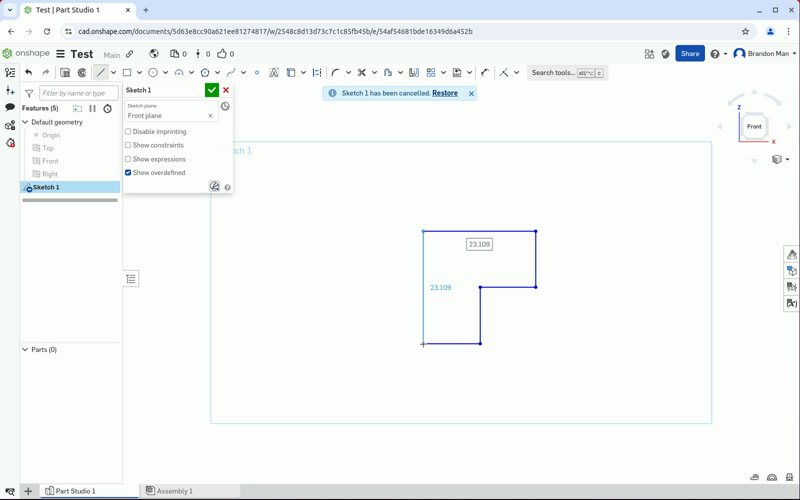
click(423, 343)
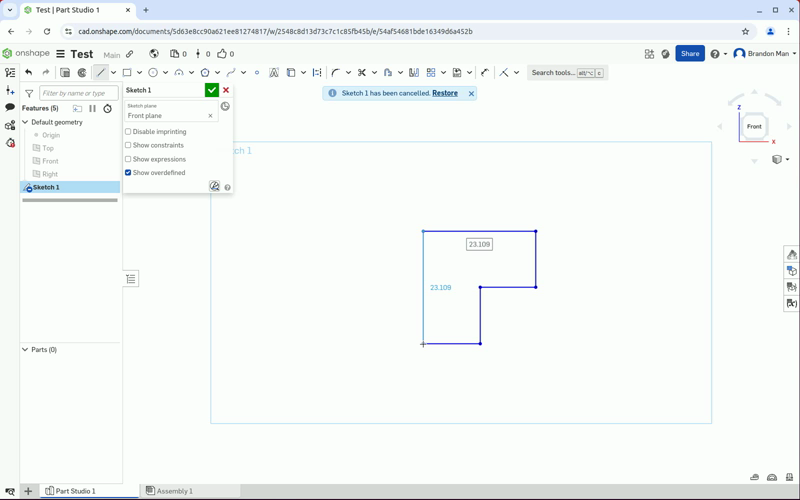
key(esc)
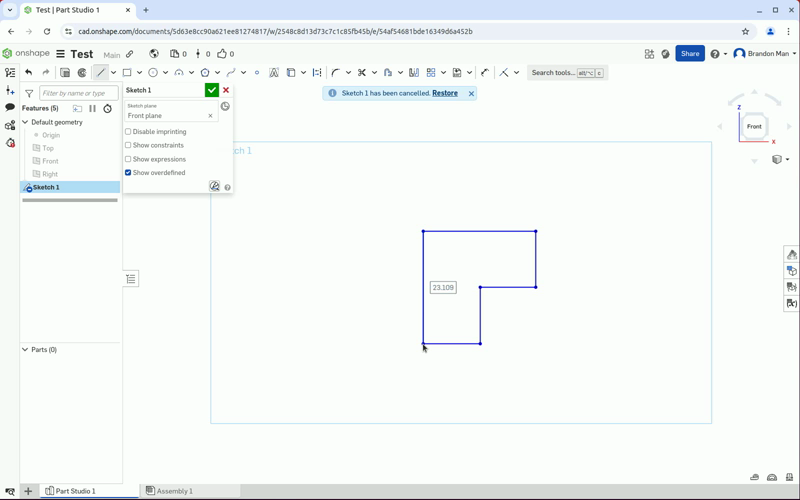
mouse_move(462, 296)
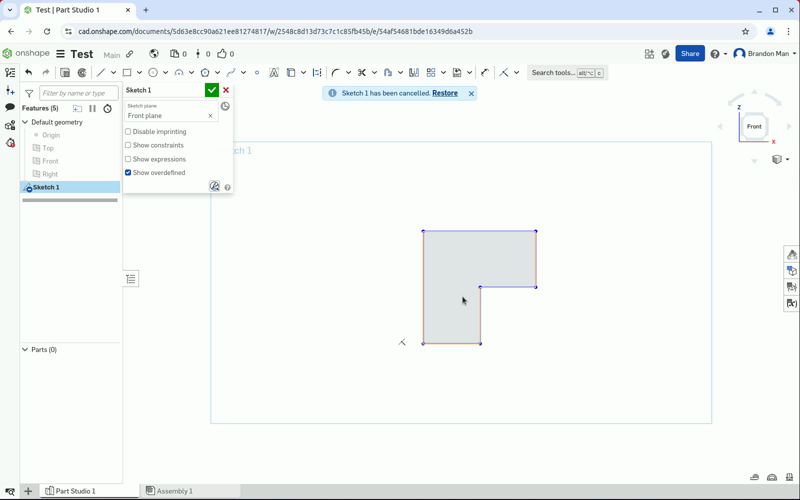
click(462, 296)
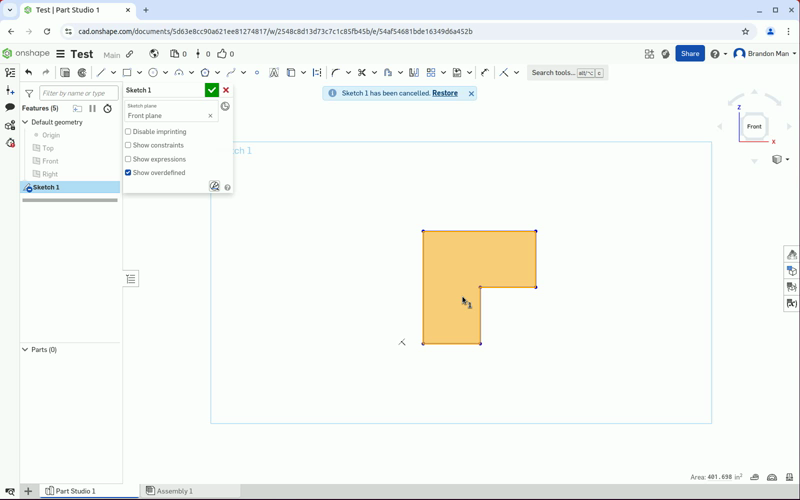
mouse_move(73, 352)
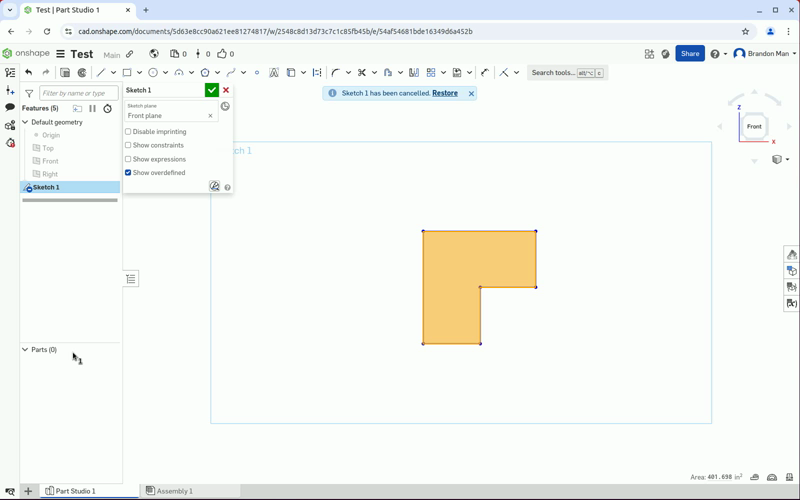
key(shift+y)
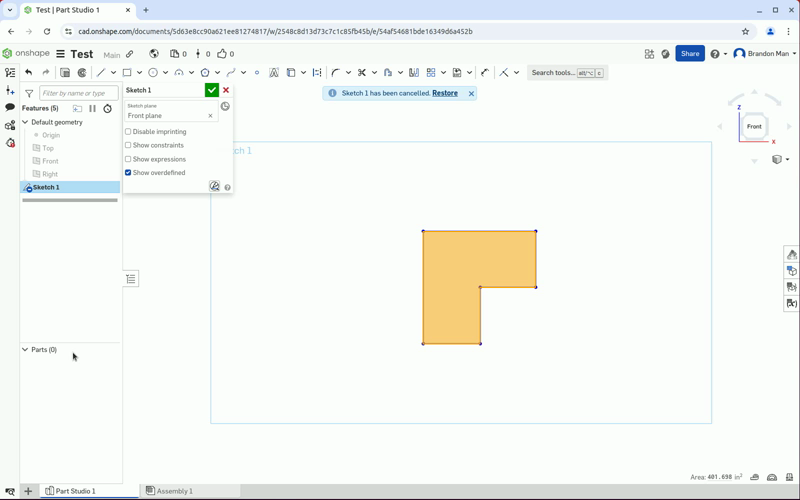
key(shift+e)
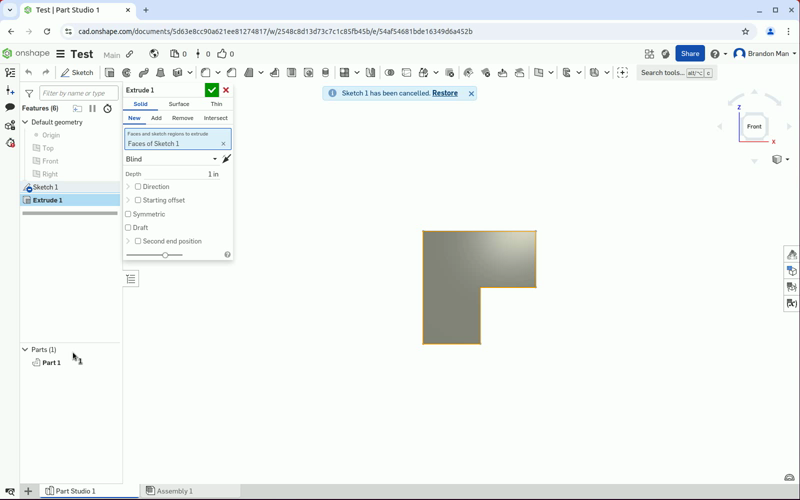
mouse_move(143, 106)
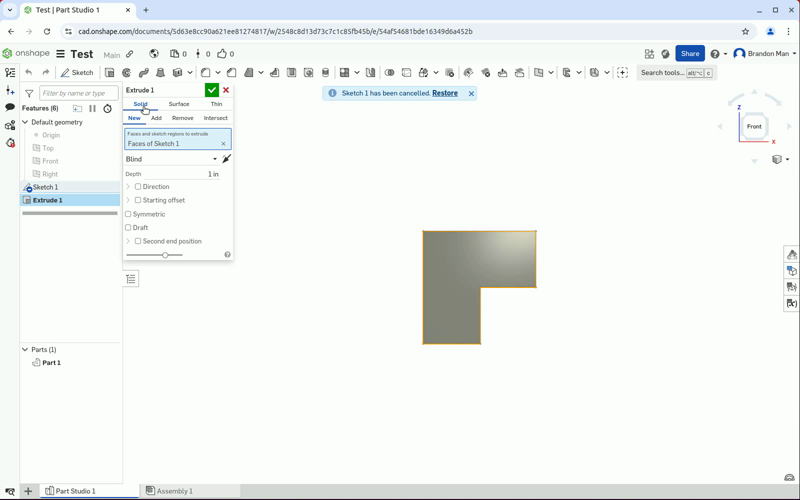
click(143, 106)
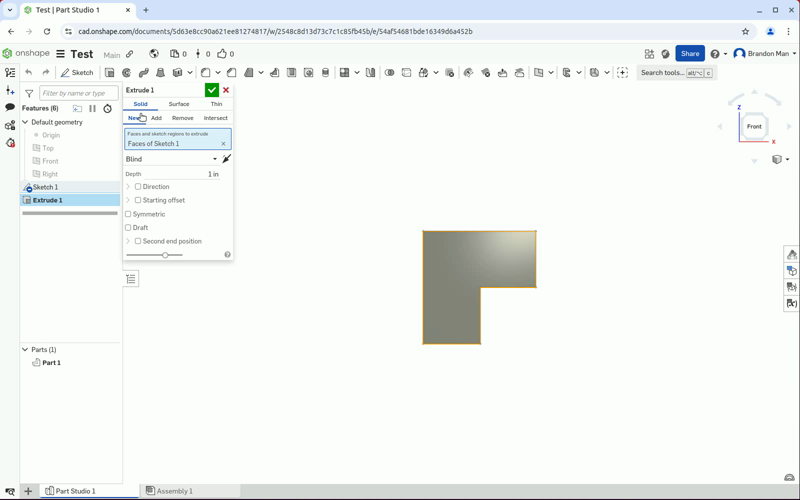
mouse_move(137, 120)
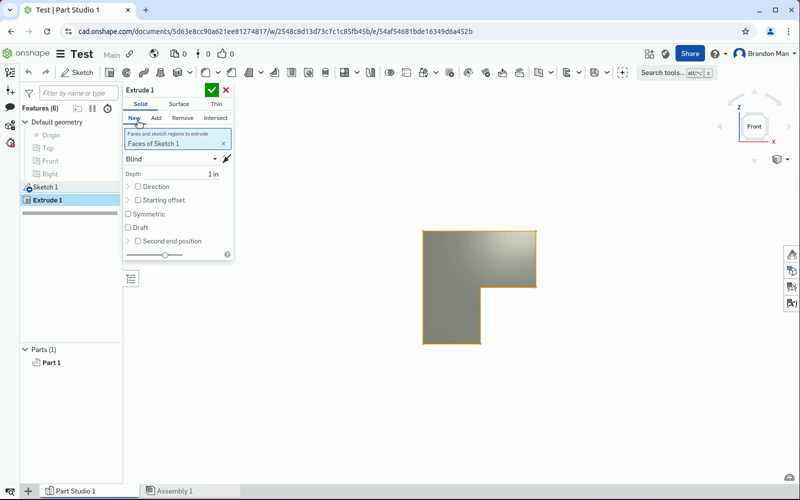
click(137, 120)
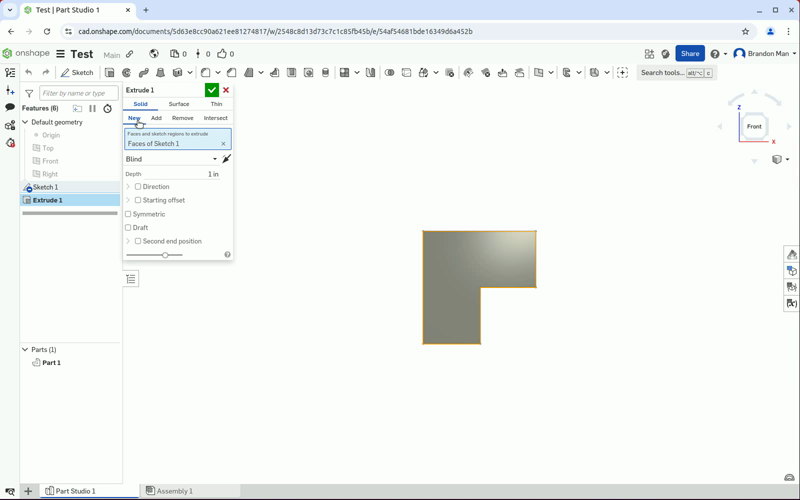
key(tab, 4)
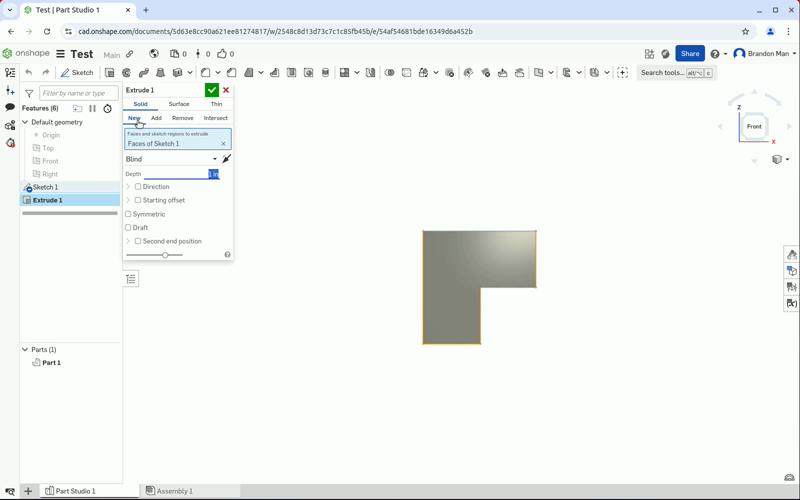
text(11.554)
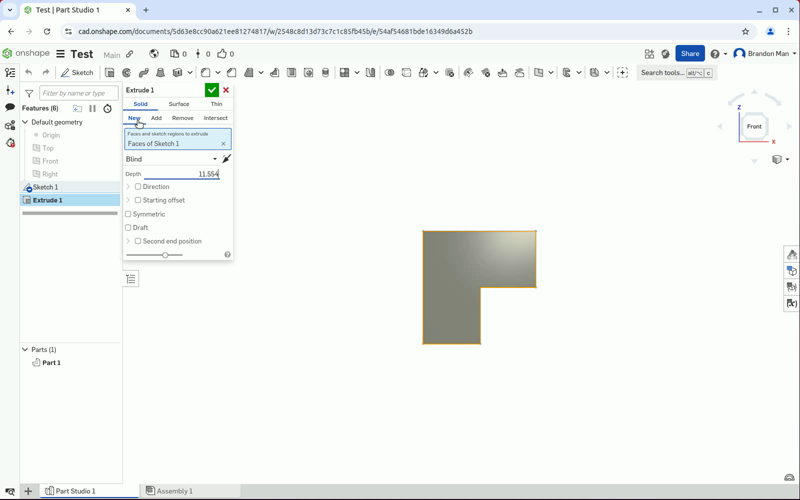
key(enter)
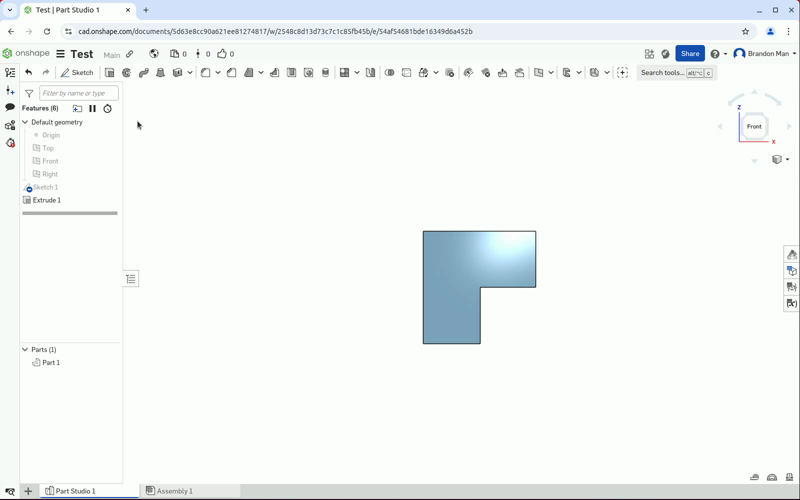
key(shift+h)
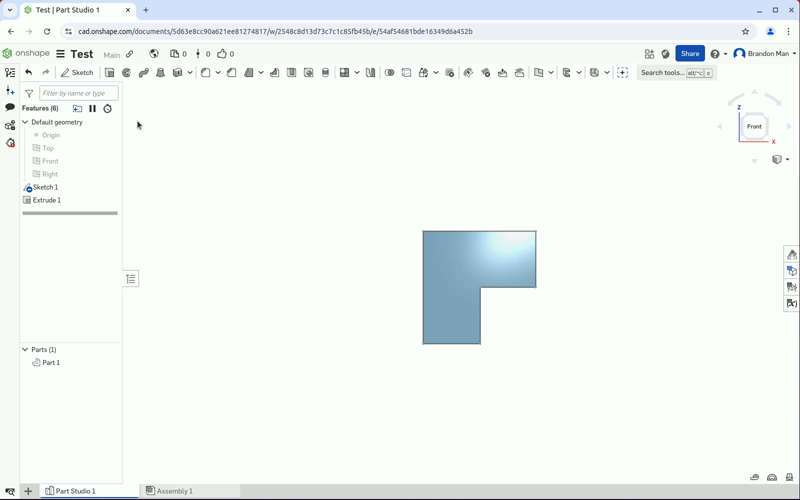
key(shift+h)
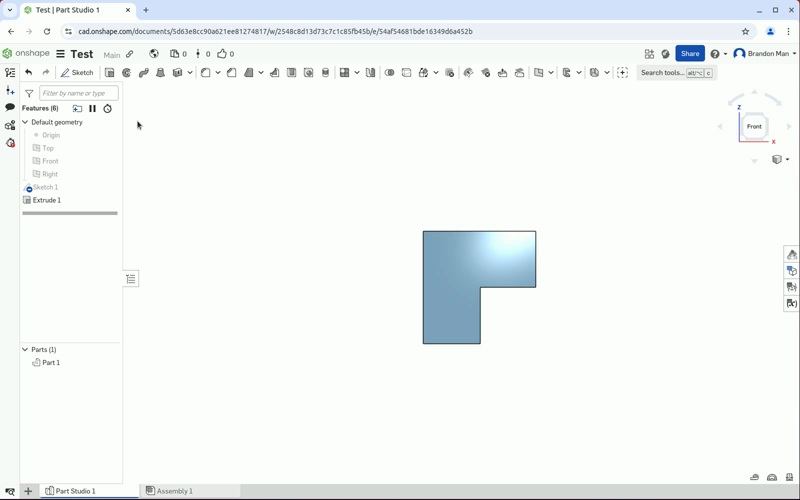
mouse_move(73, 189)
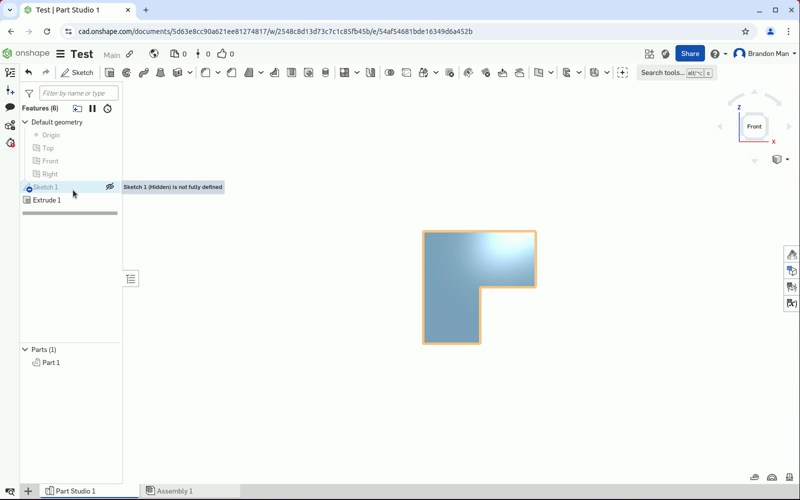
click(73, 189)
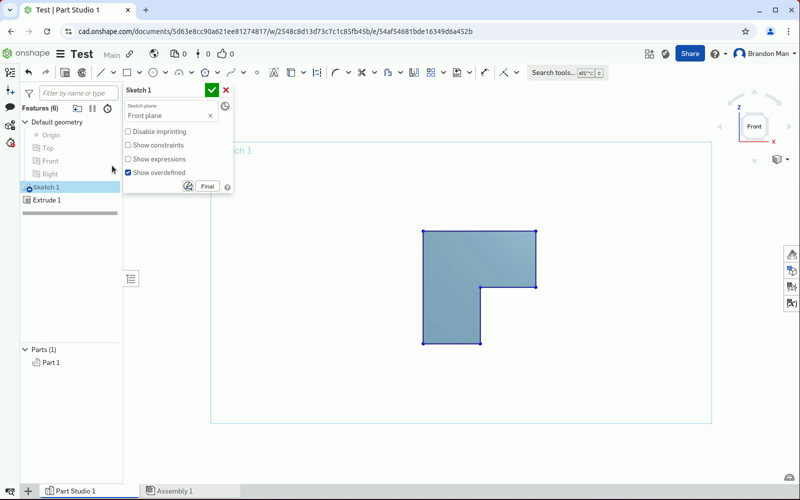
mouse_move(229, 92)
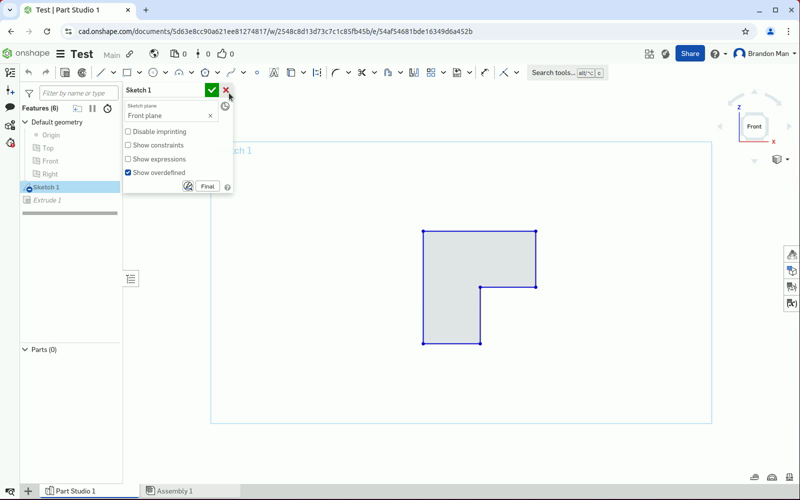
click(229, 92)
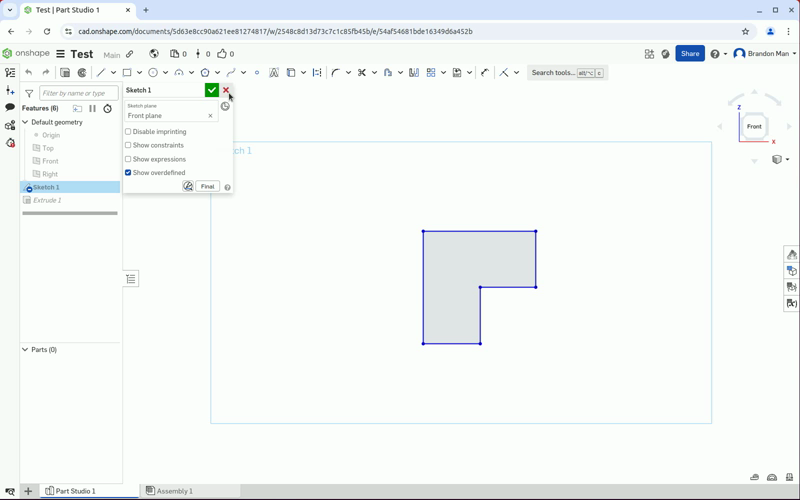
key(shift+s)
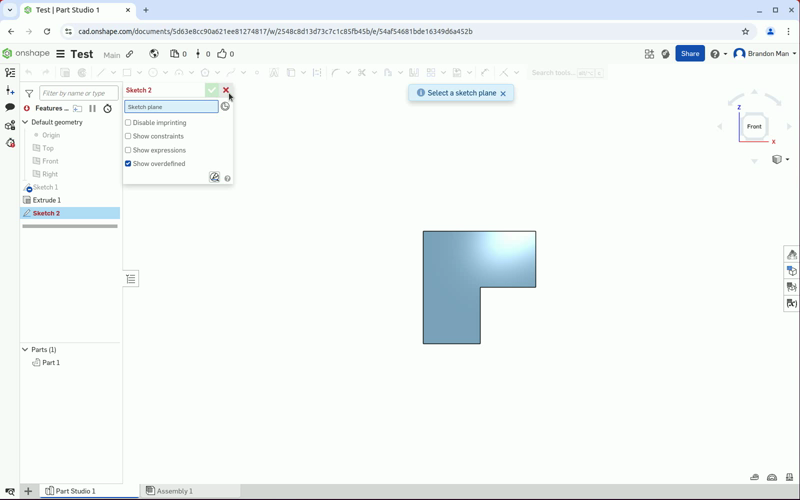
mouse_move(73, 163)
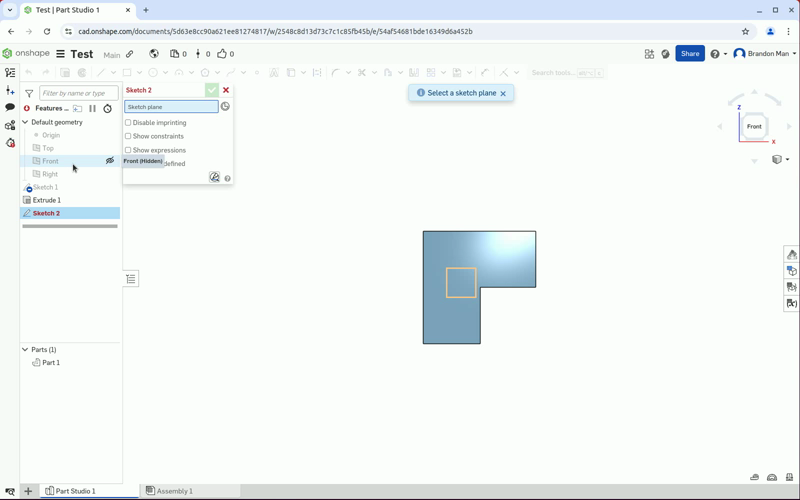
click(73, 163)
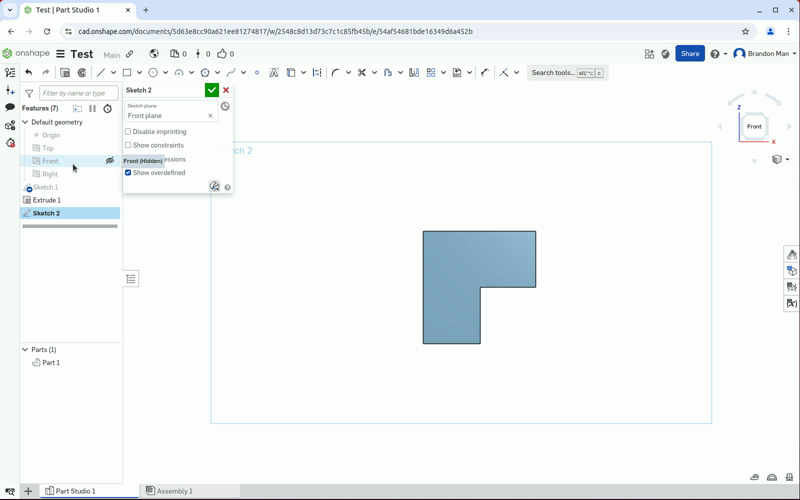
mouse_move(73, 352)
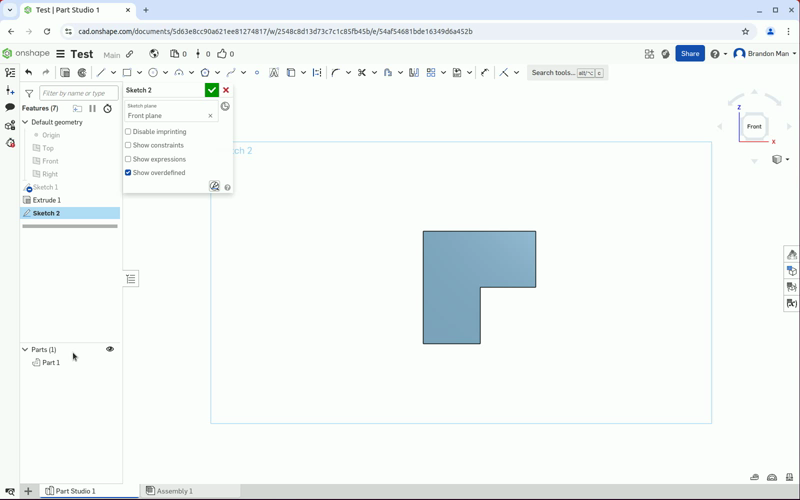
key(y)
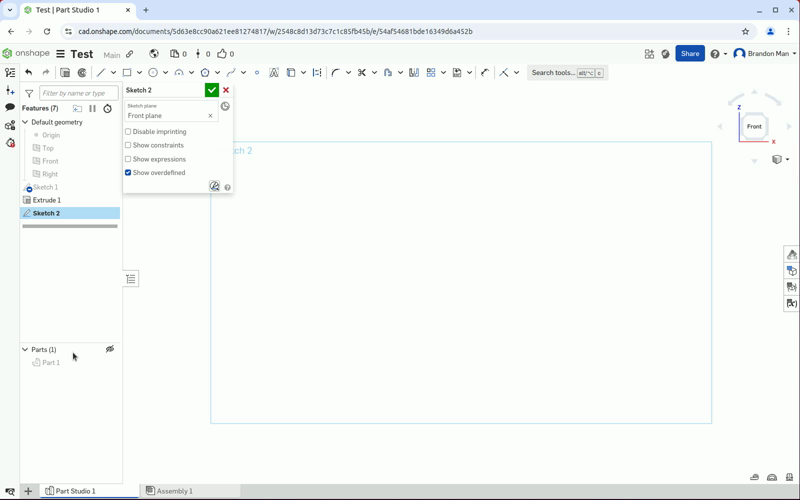
key(l)
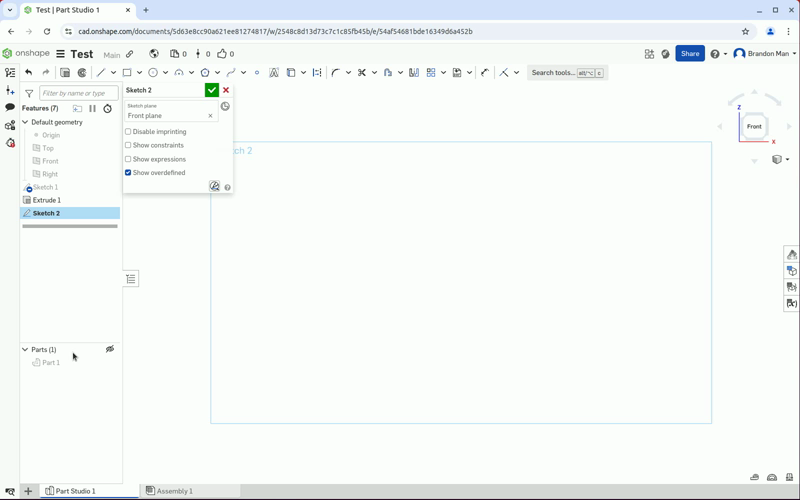
key_down(shift)
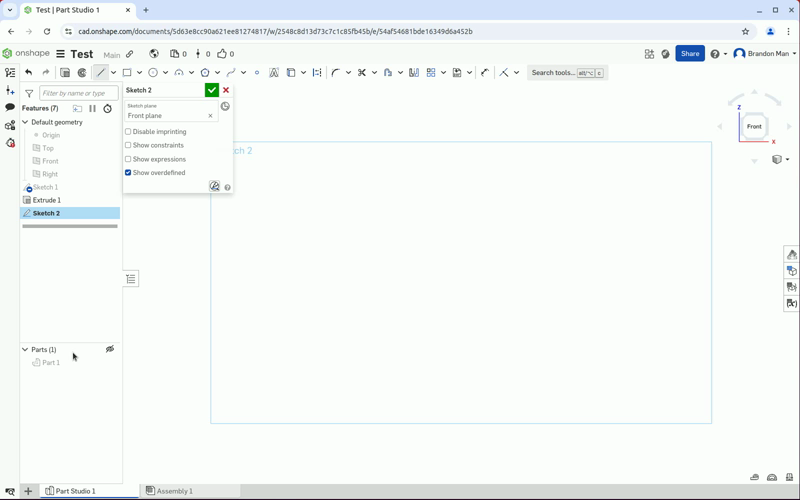
mouse_move(366, 343)
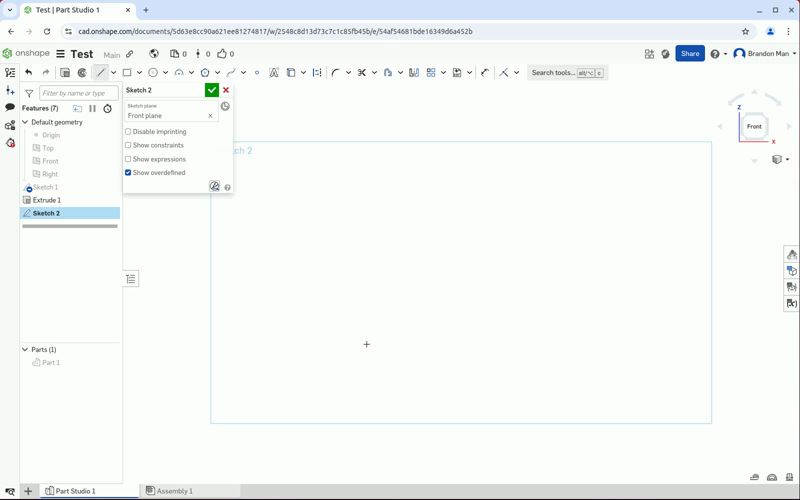
click(366, 343)
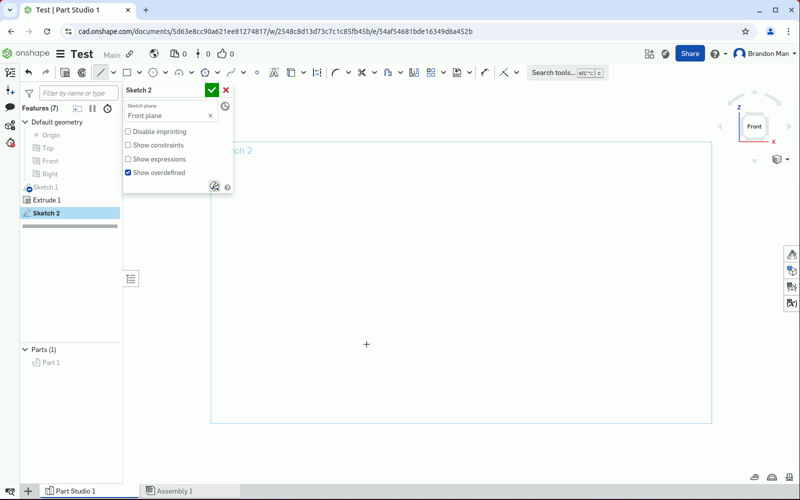
key_up(shift)
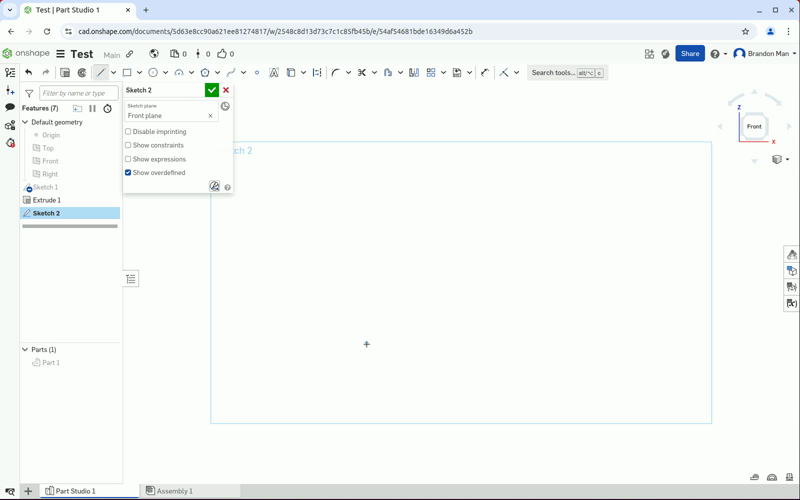
key_down(shift)
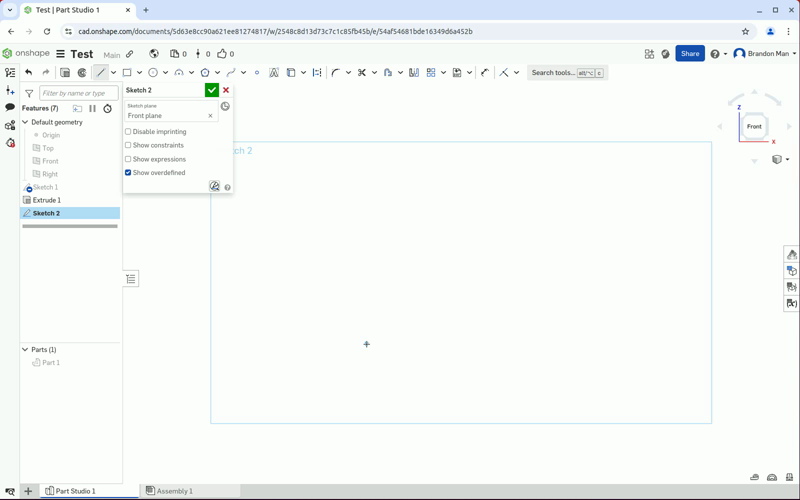
mouse_move(396, 343)
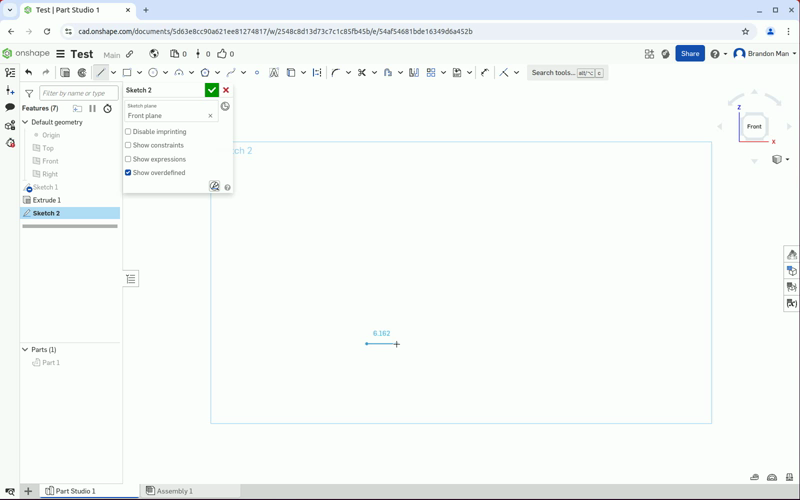
mouse_move(423, 343)
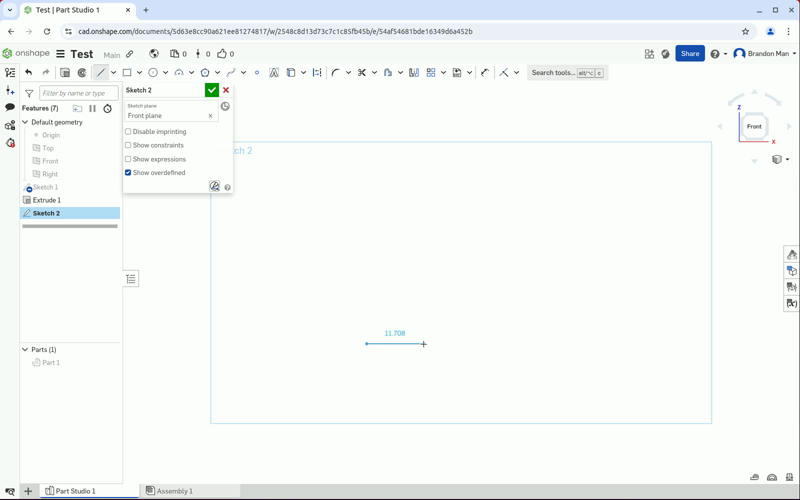
click(423, 343)
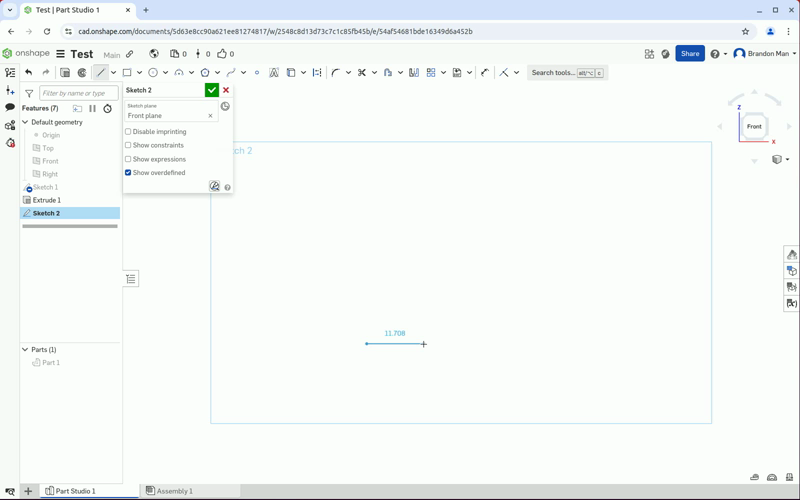
key_up(shift)
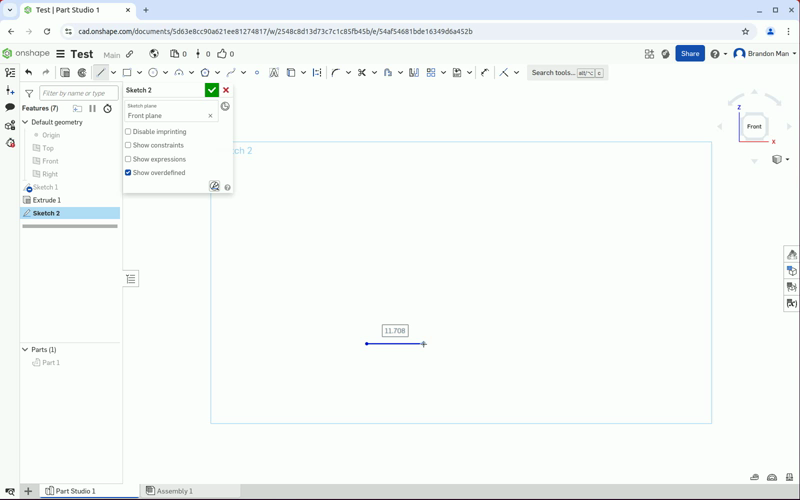
key_down(shift)
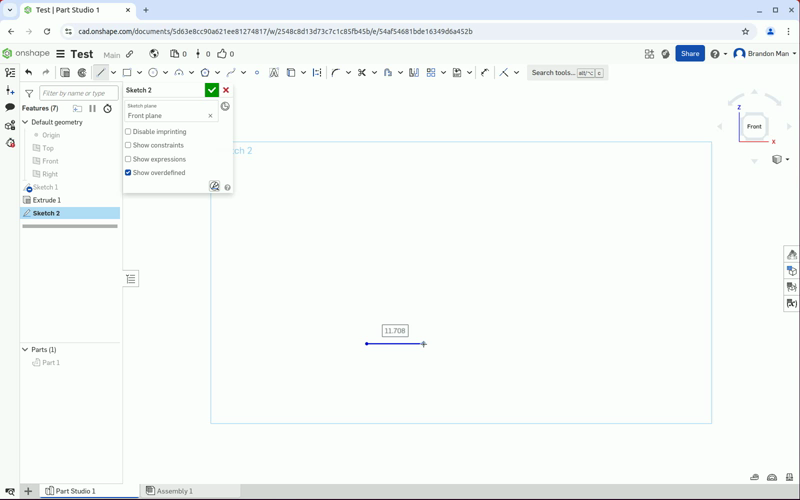
mouse_move(423, 231)
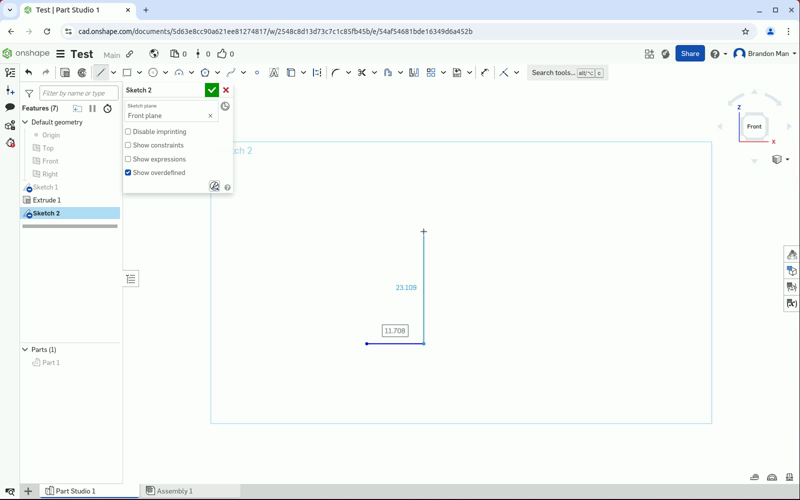
click(423, 231)
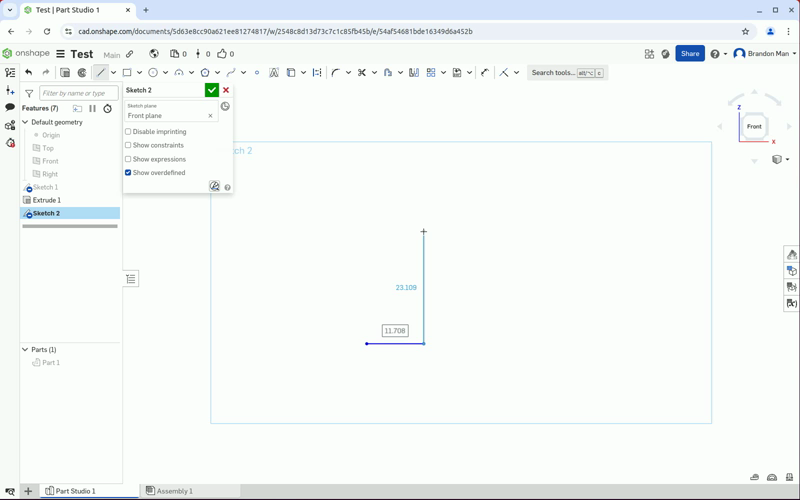
key_up(shift)
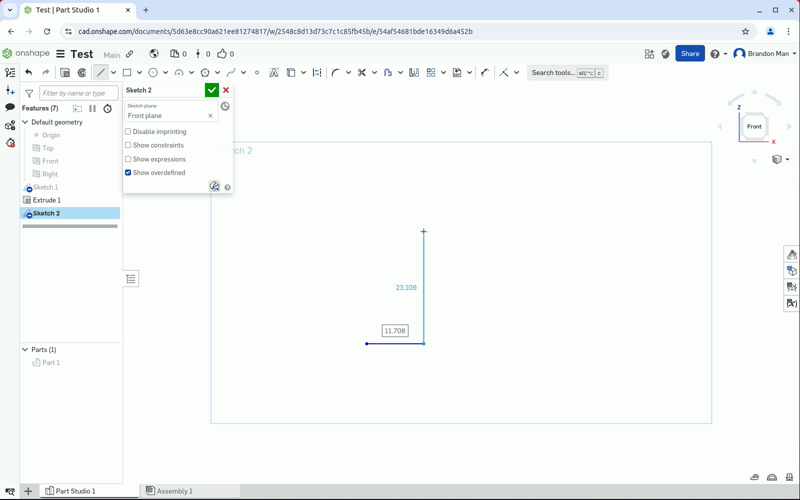
key_down(shift)
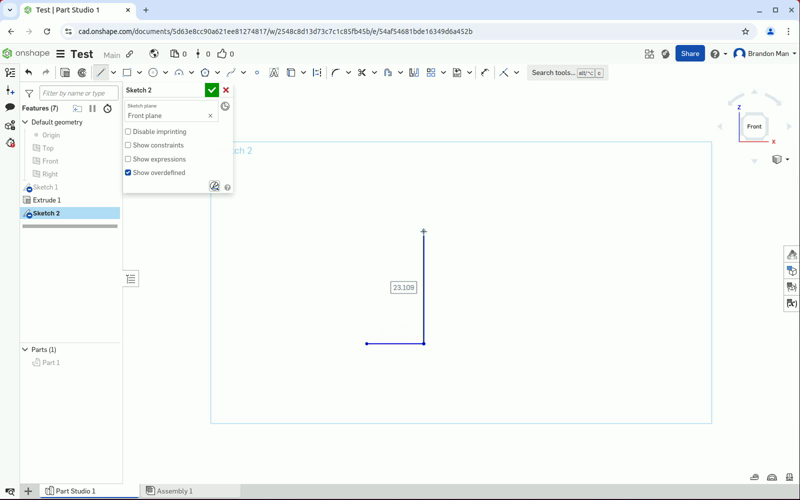
mouse_move(453, 231)
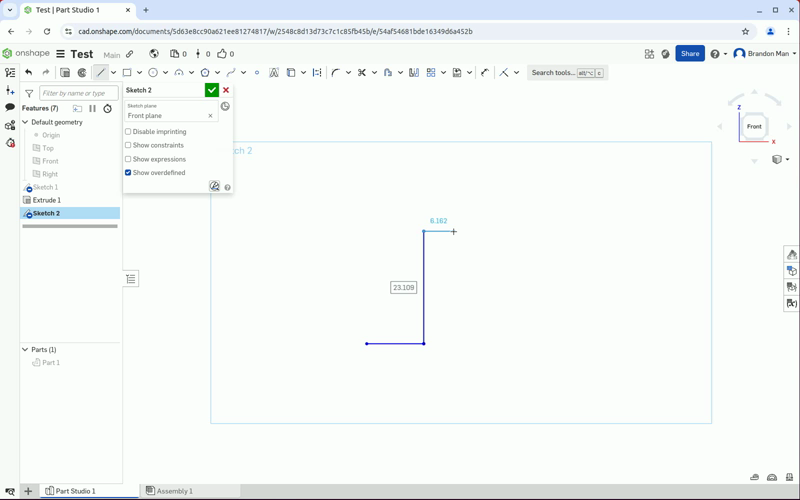
mouse_move(366, 231)
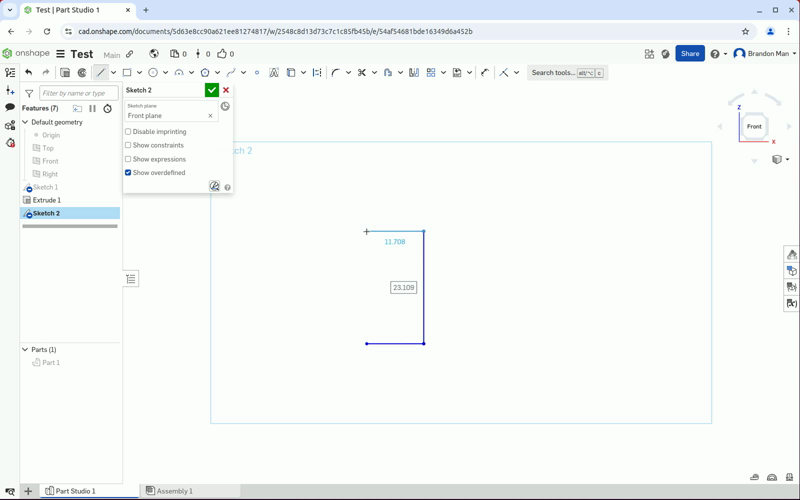
click(366, 231)
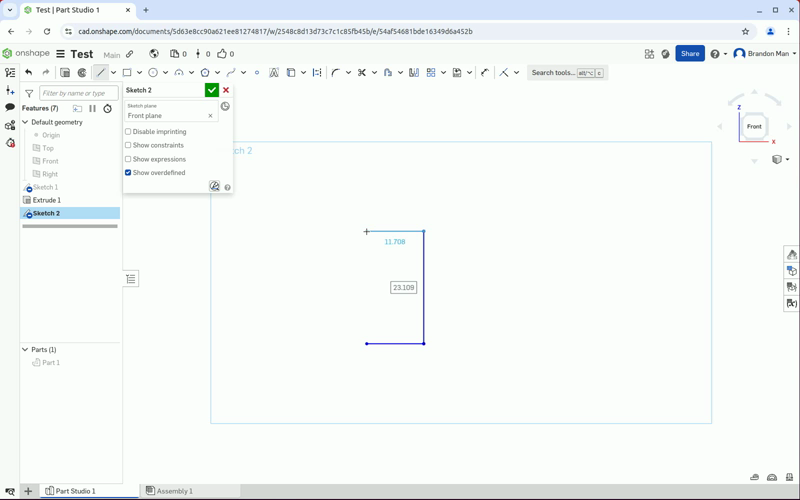
key_up(shift)
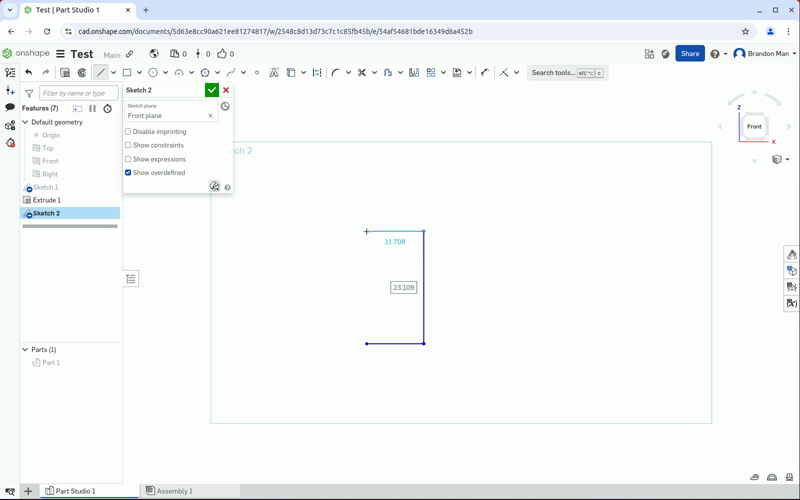
key_down(shift)
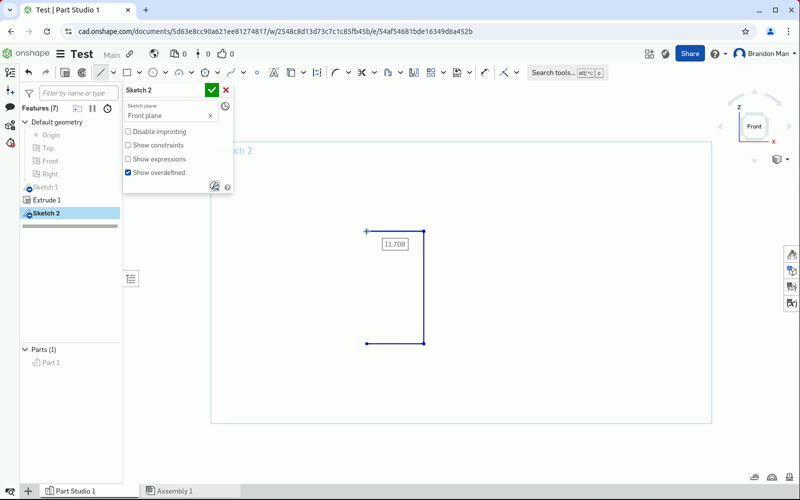
mouse_move(366, 343)
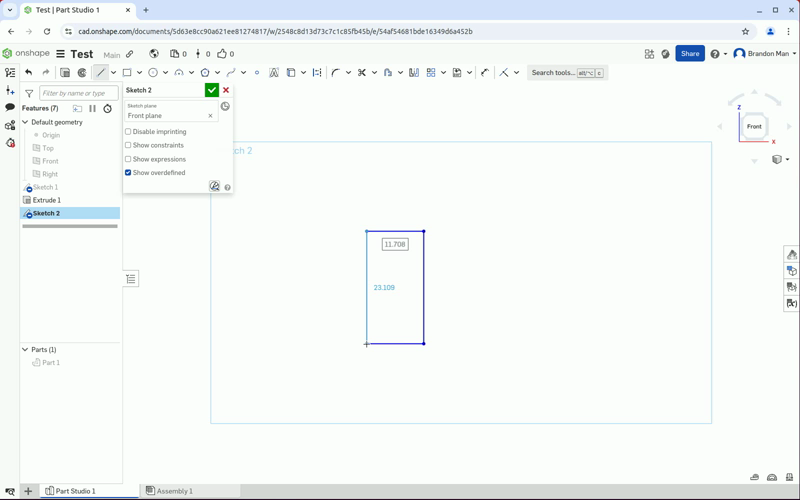
key_up(shift)
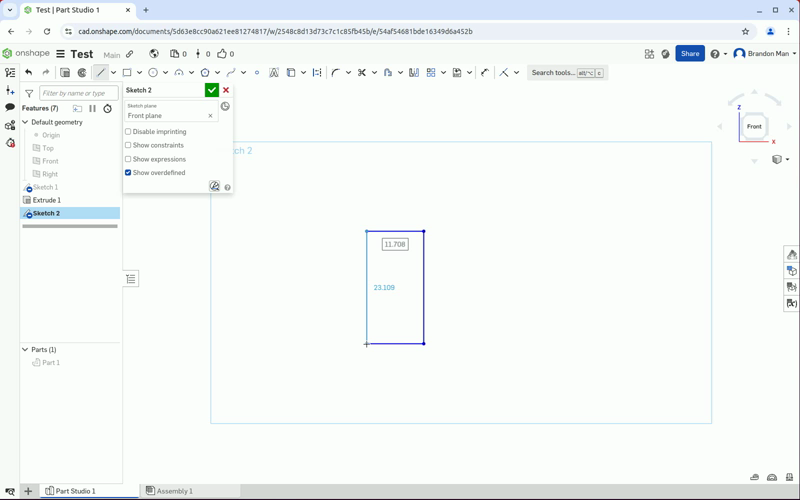
click(366, 343)
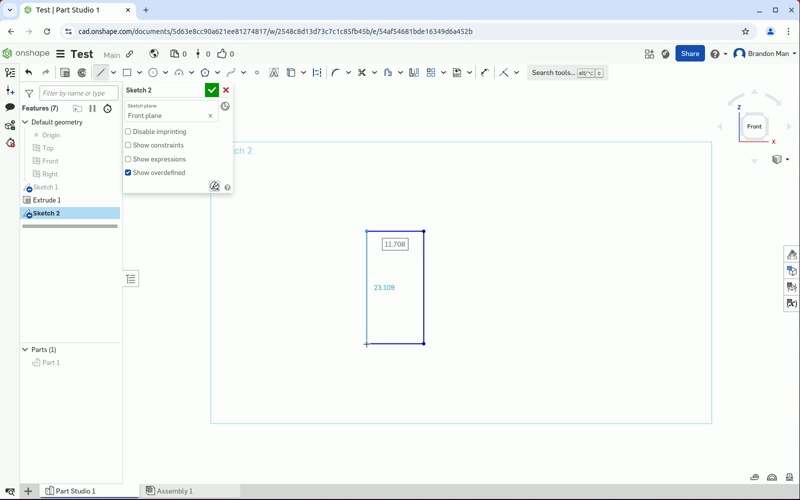
key(esc)
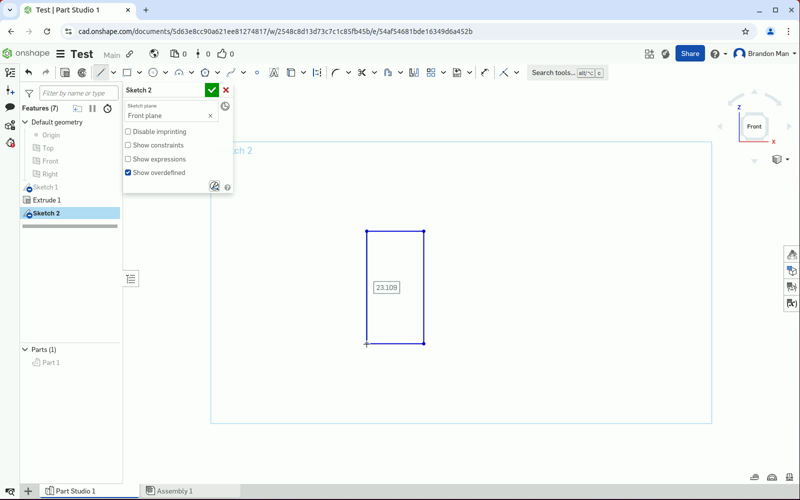
mouse_move(376, 313)
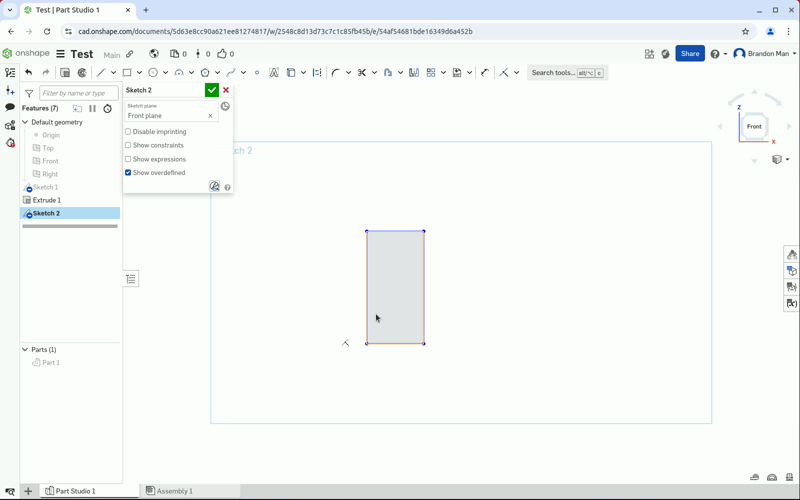
click(376, 313)
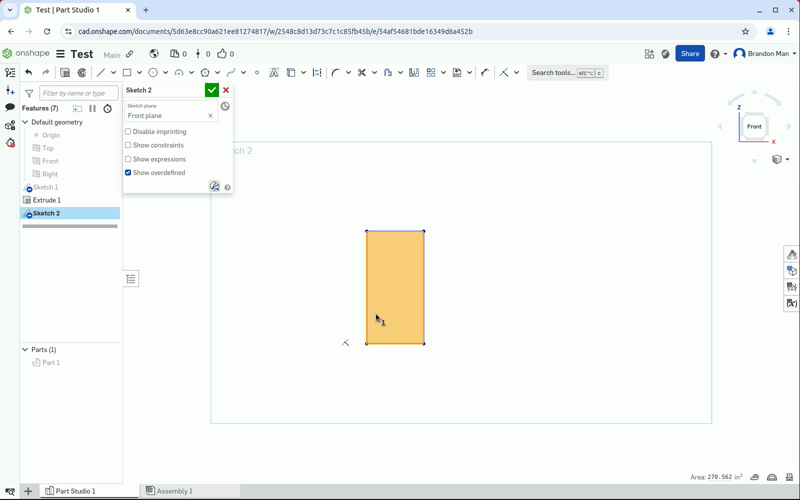
mouse_move(73, 352)
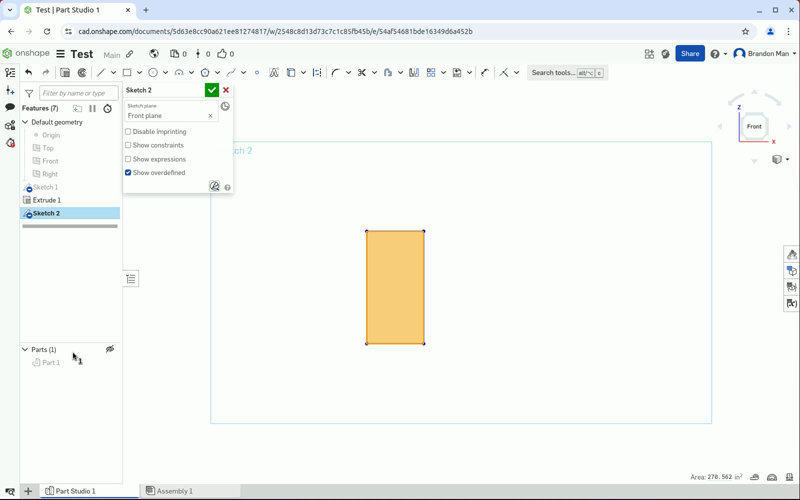
key(shift+y)
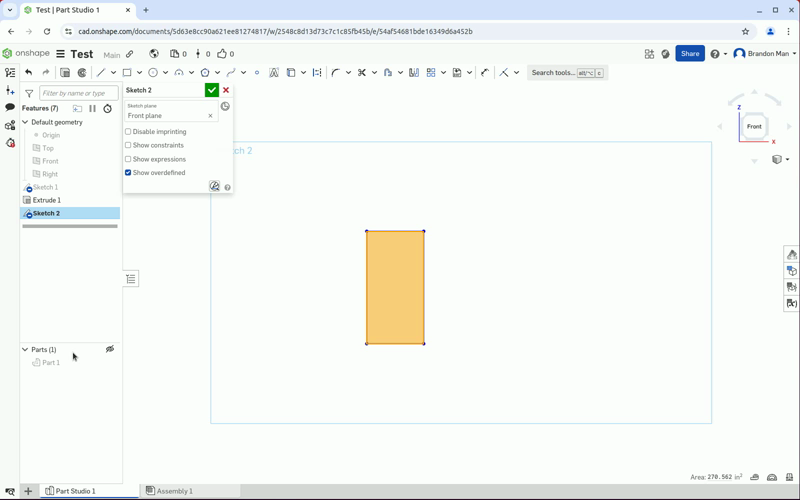
key(shift+e)
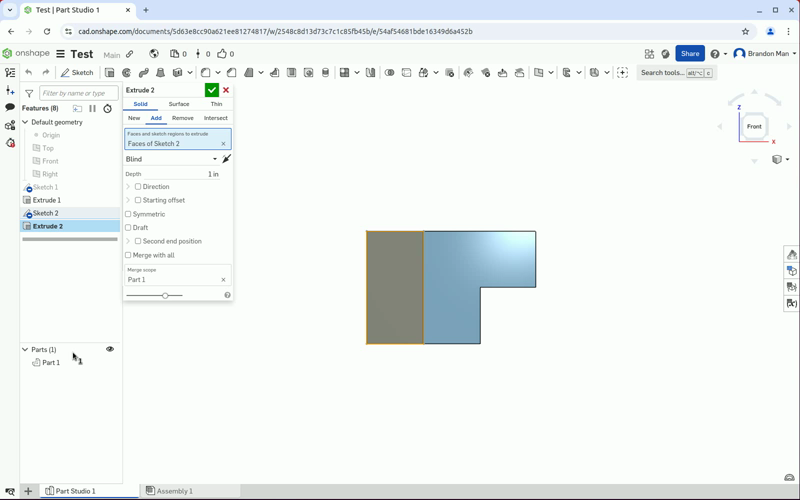
mouse_move(143, 106)
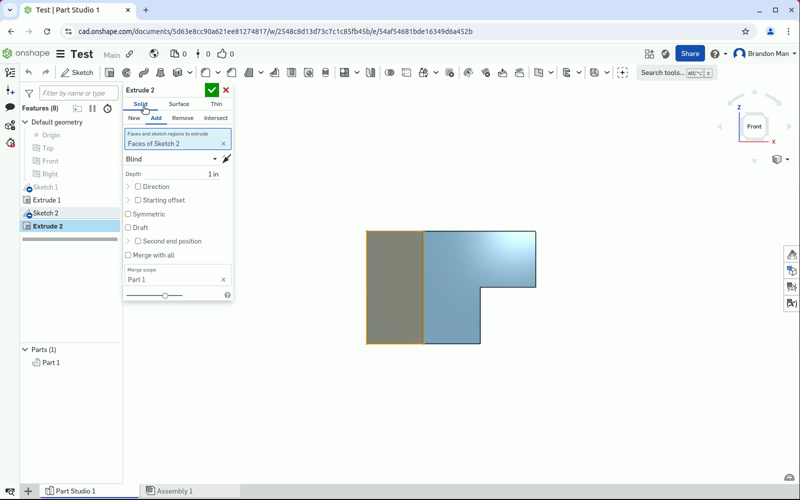
click(143, 106)
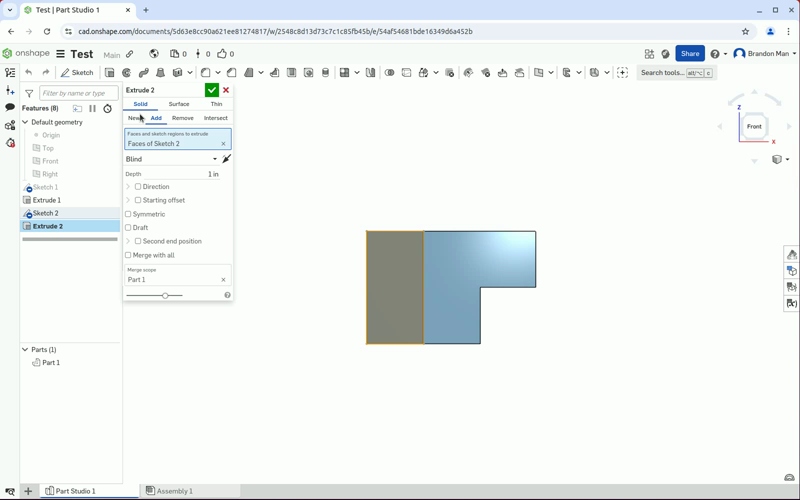
mouse_move(137, 120)
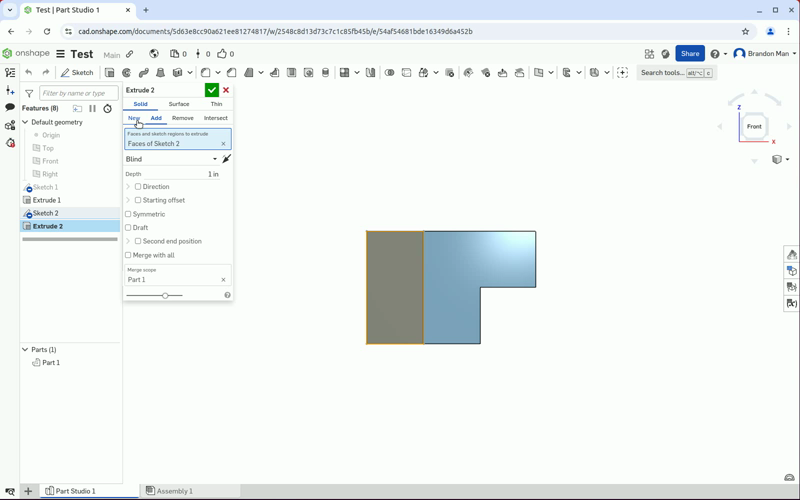
click(137, 120)
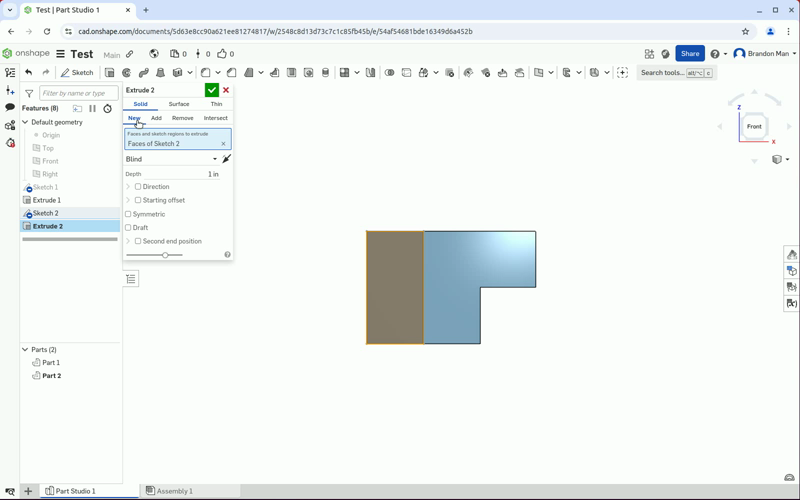
key(tab, 4)
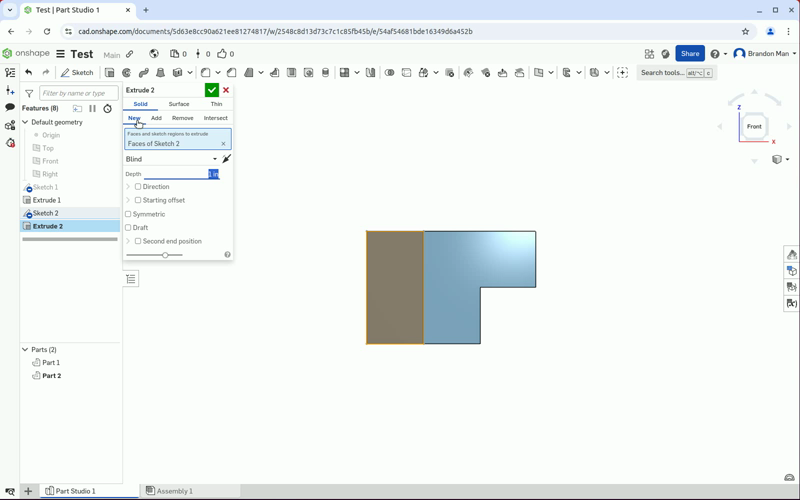
text(23.108)
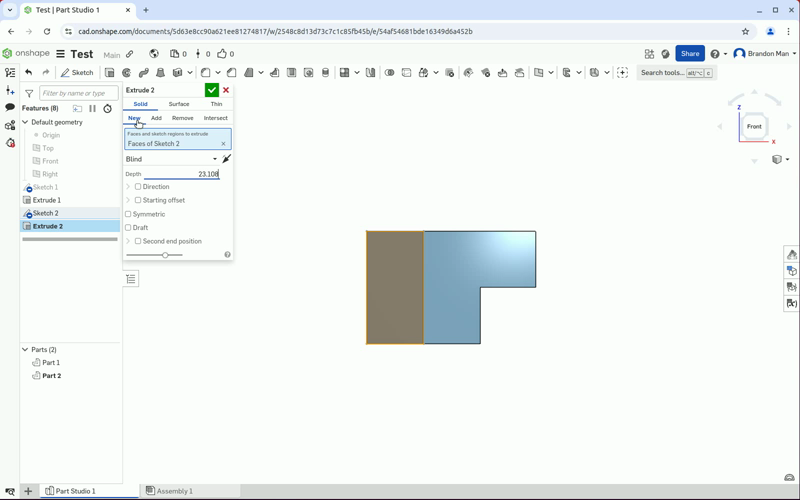
key(enter)
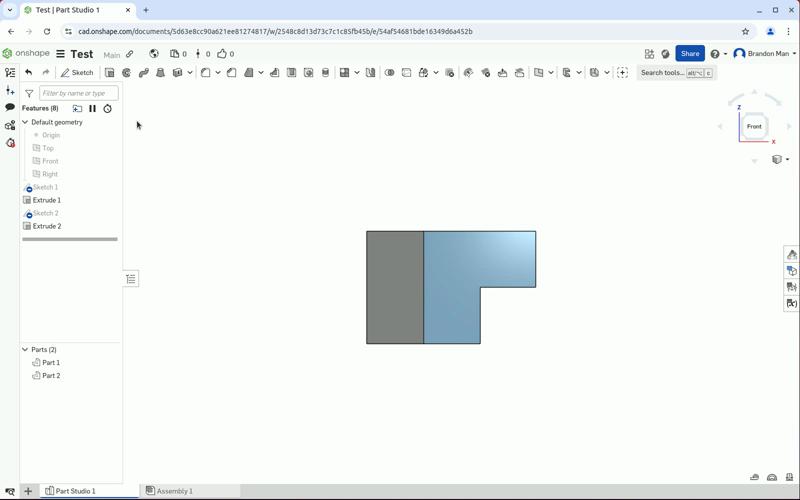
key(shift+h)
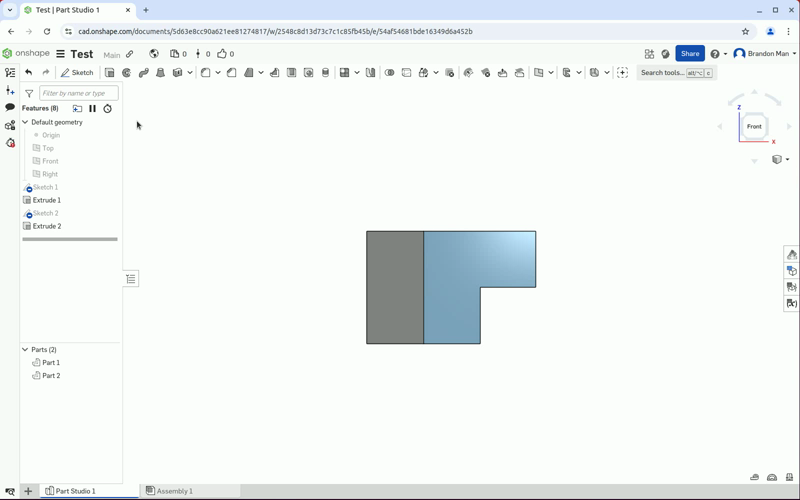
key(shift+h)
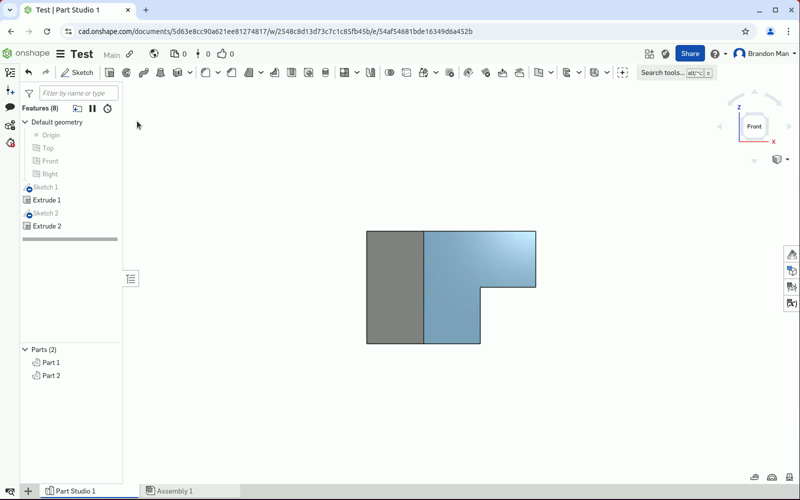
mouse_move(73, 189)
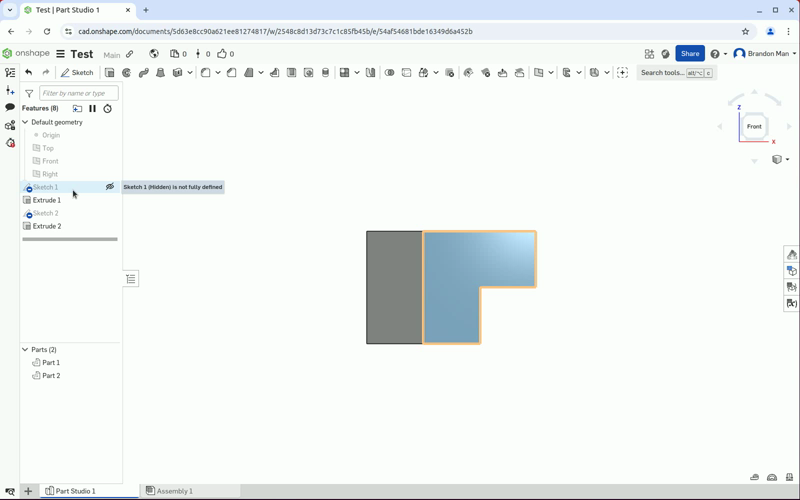
click(73, 189)
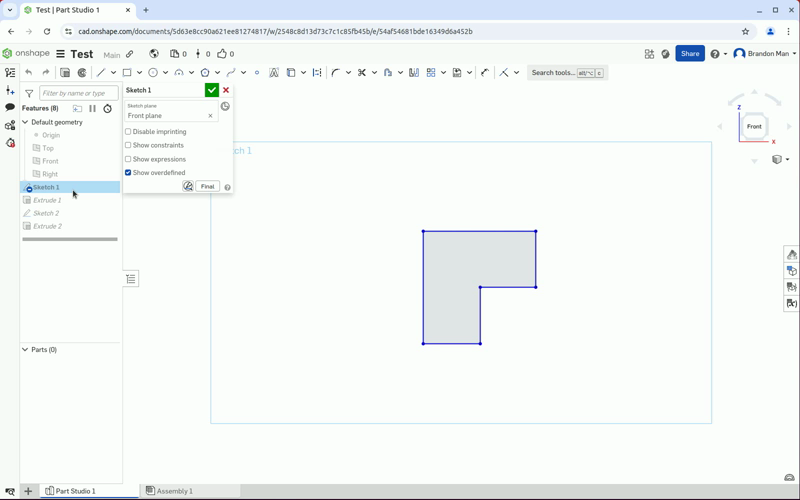
mouse_move(229, 92)
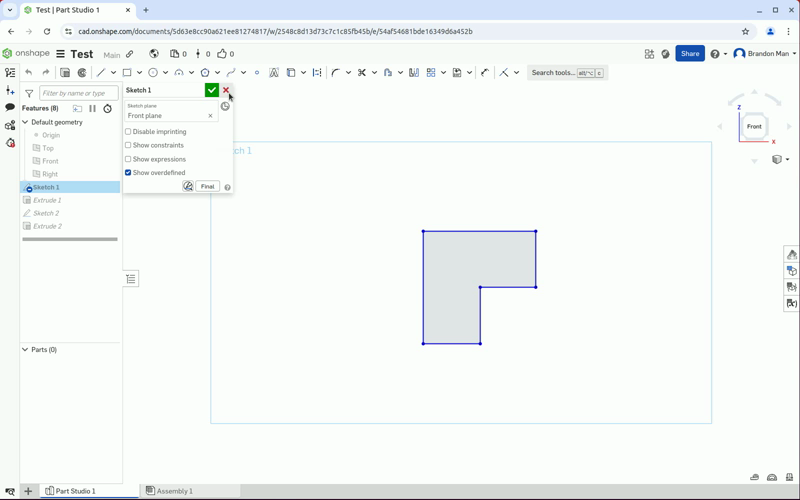
click(229, 92)
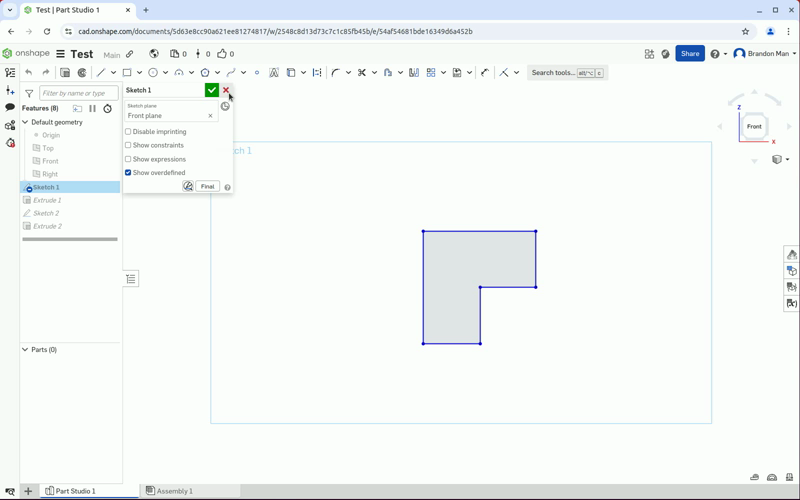
key(shift+s)
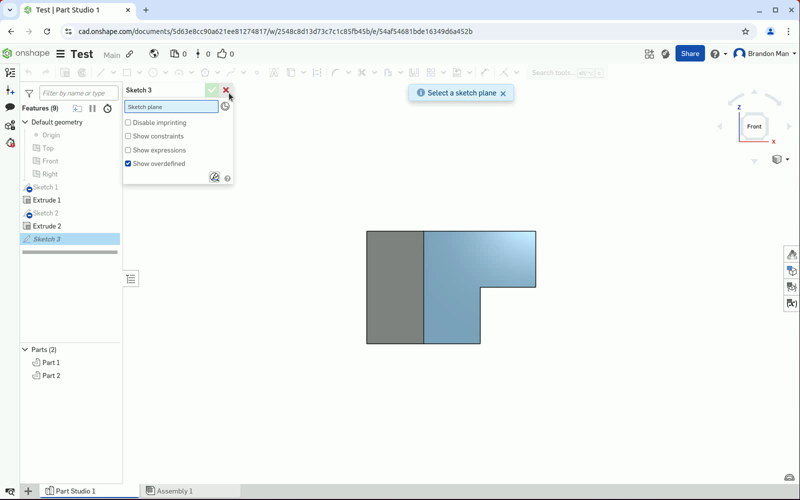
mouse_move(73, 163)
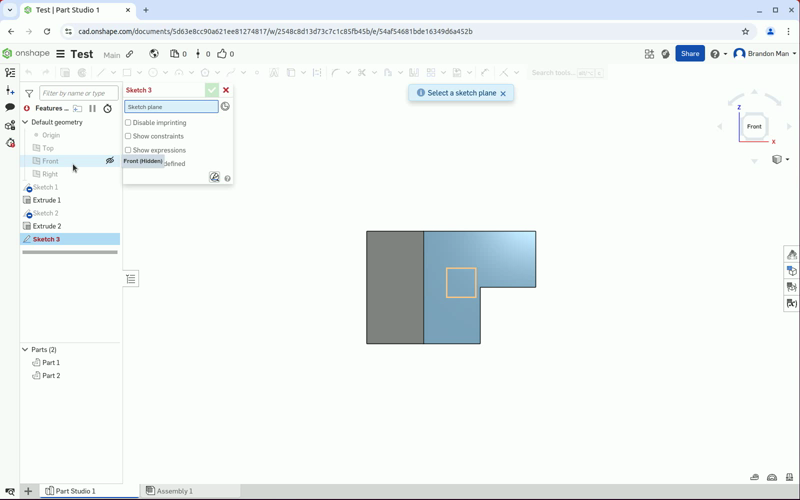
click(73, 163)
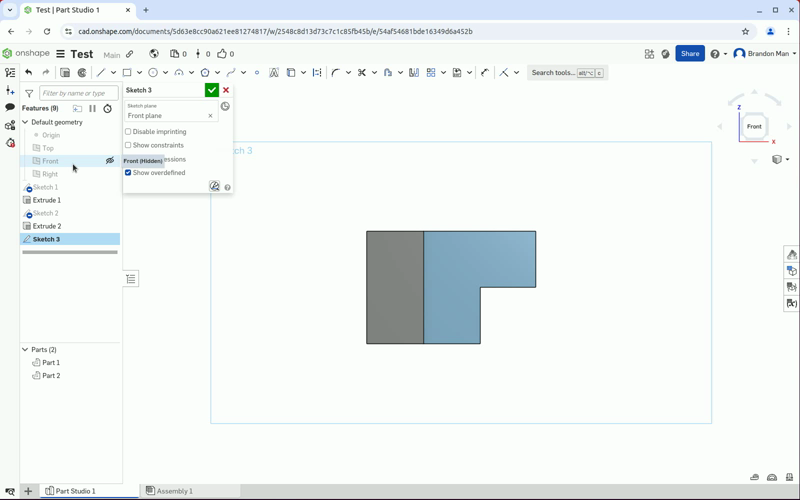
mouse_move(73, 352)
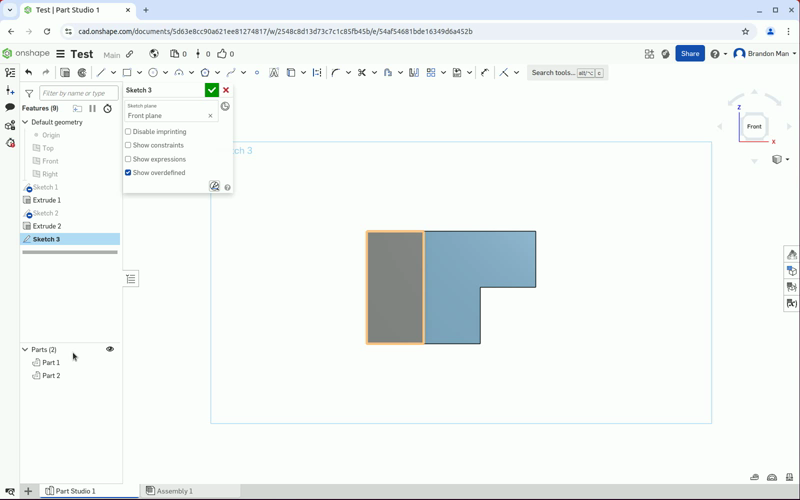
key(y)
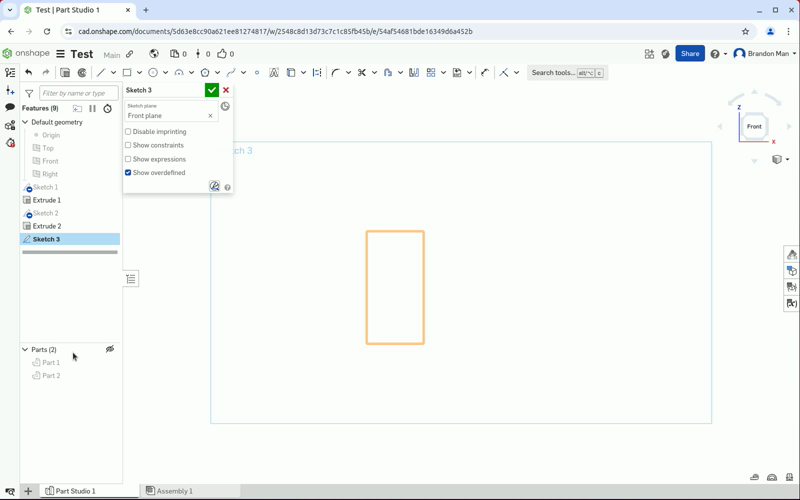
key(l)
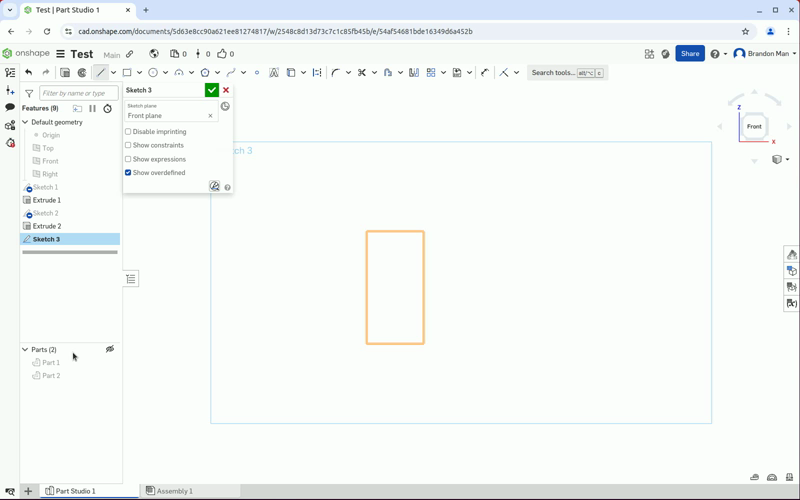
key_down(shift)
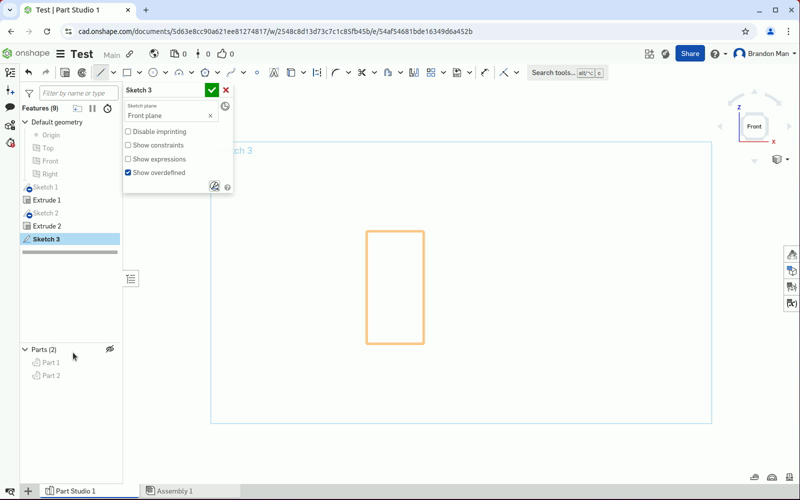
mouse_move(479, 343)
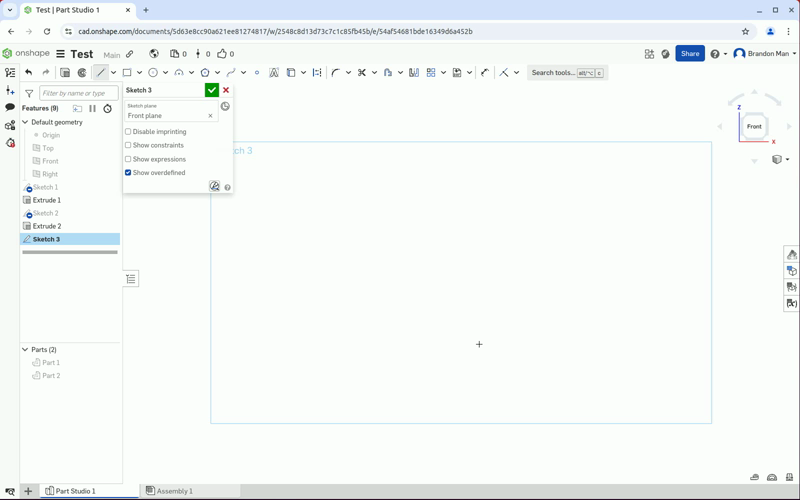
click(479, 343)
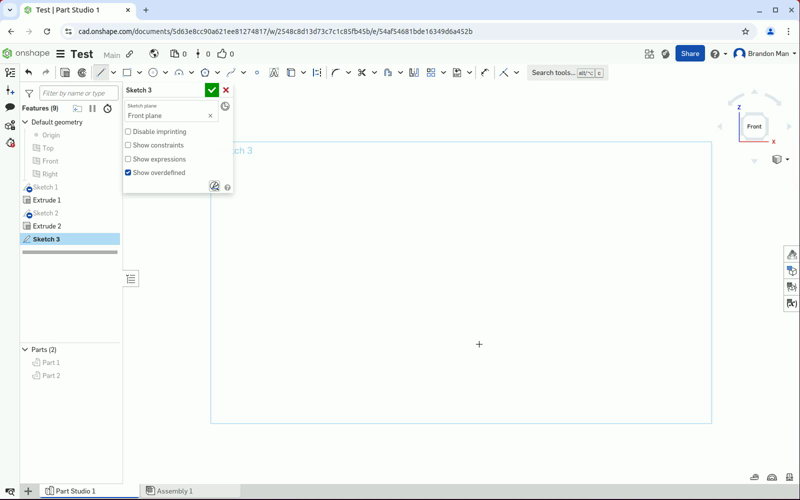
key_up(shift)
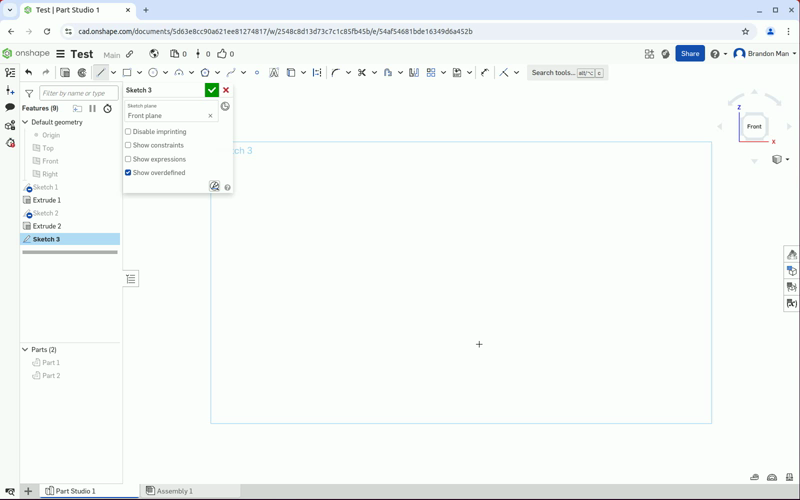
key_down(shift)
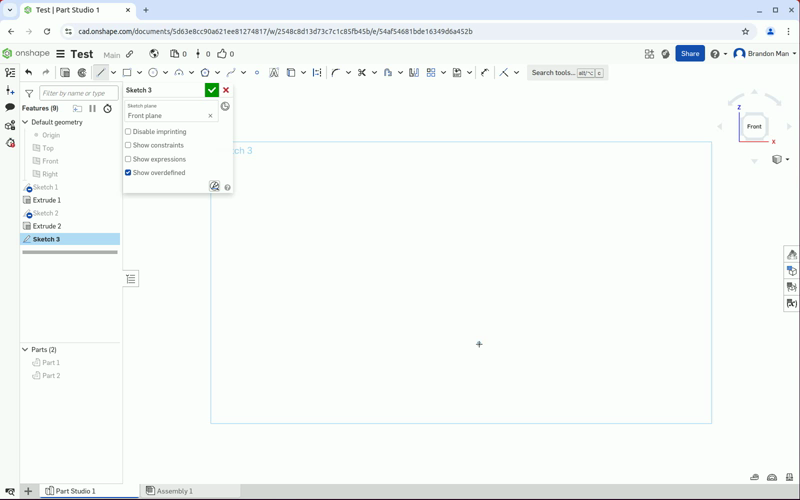
mouse_move(509, 343)
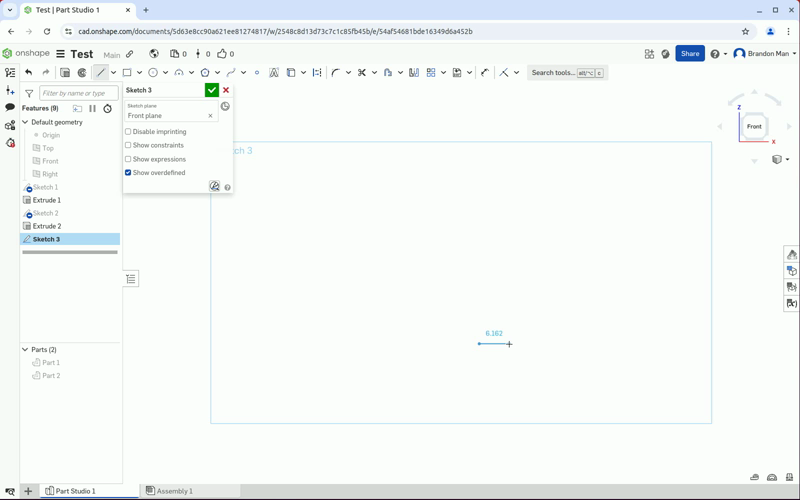
mouse_move(536, 343)
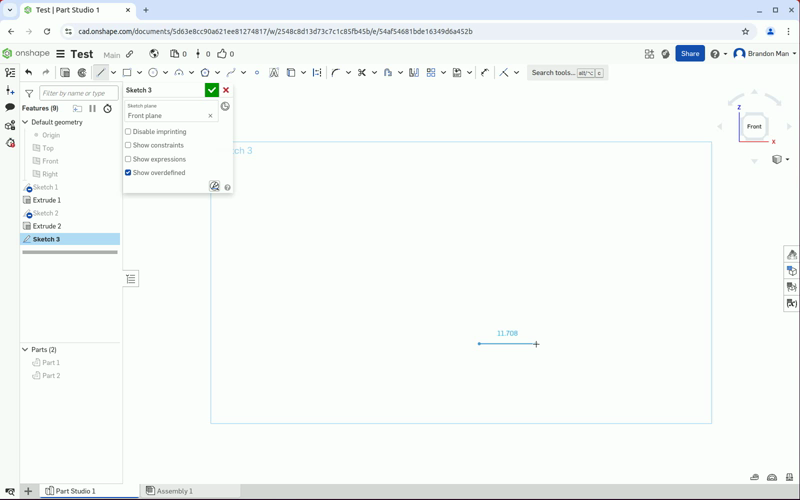
click(536, 343)
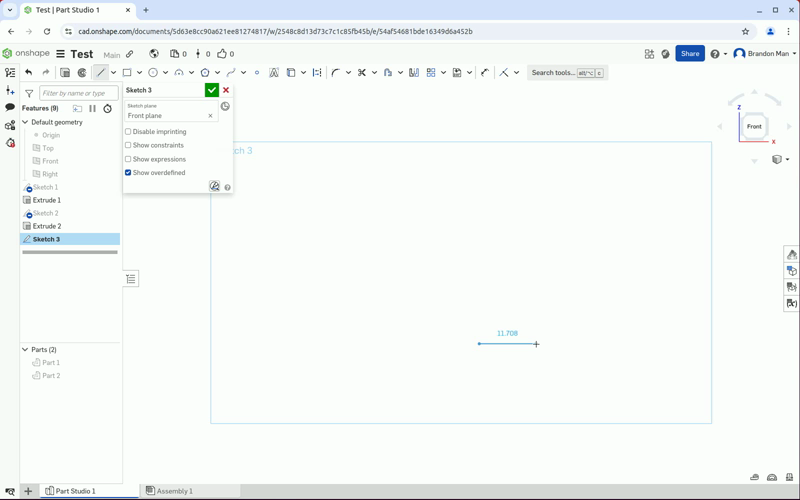
key_up(shift)
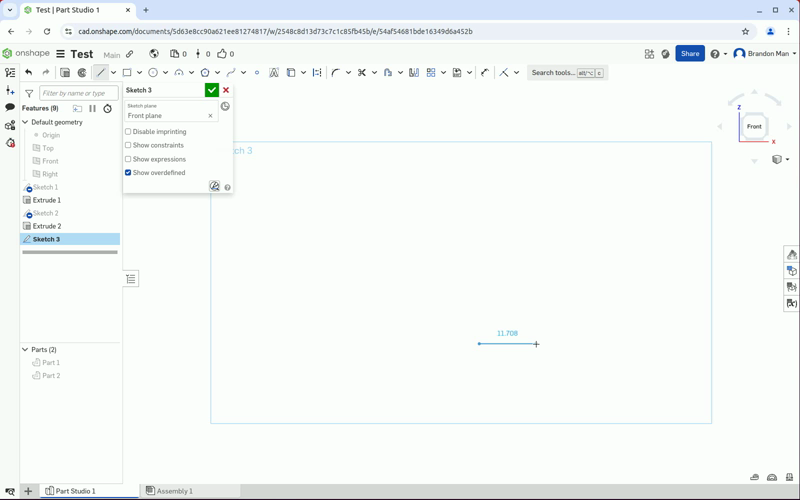
key_down(shift)
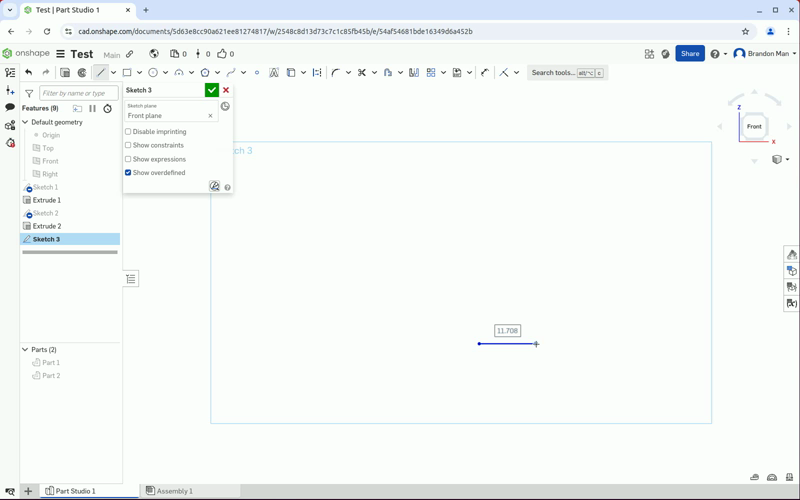
mouse_move(566, 343)
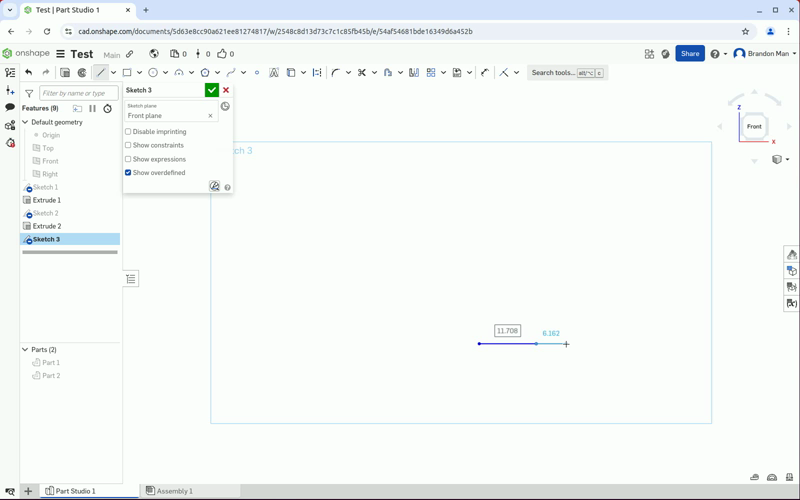
mouse_move(536, 287)
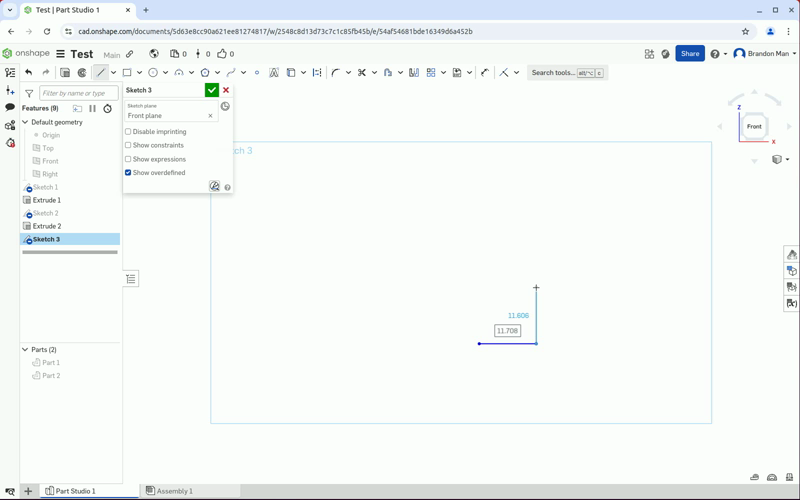
click(536, 287)
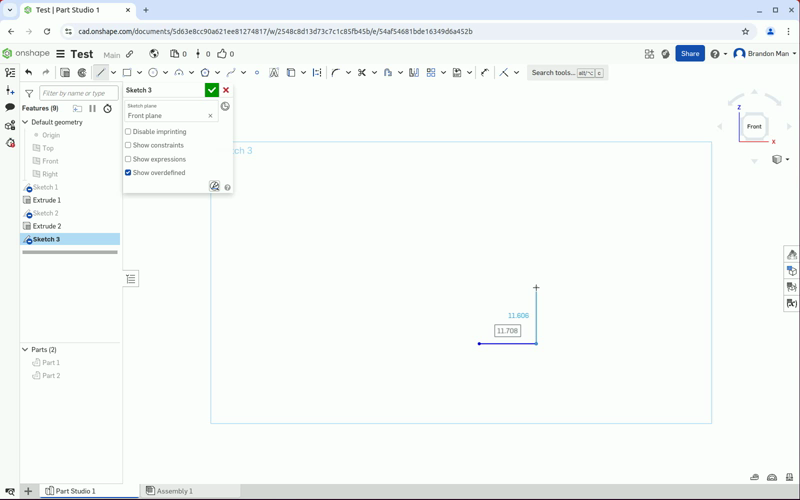
key_up(shift)
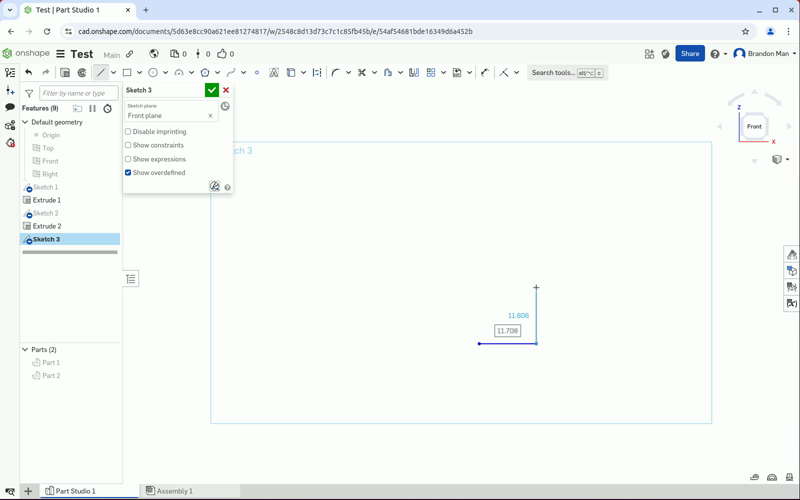
key_down(shift)
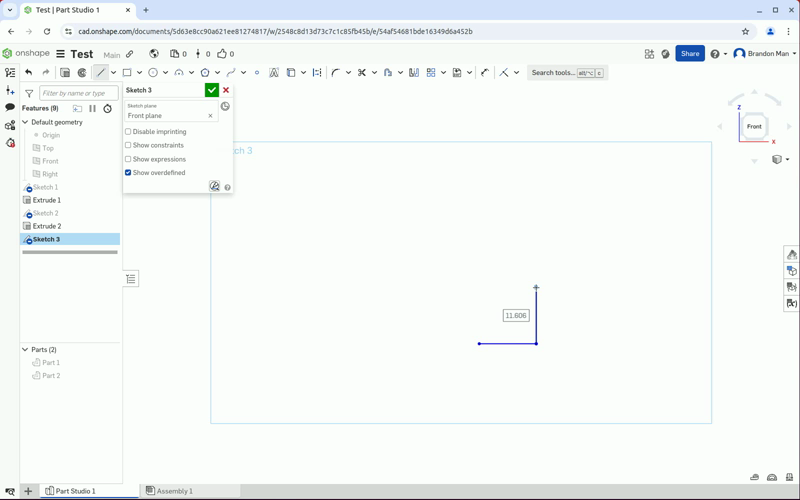
mouse_move(566, 287)
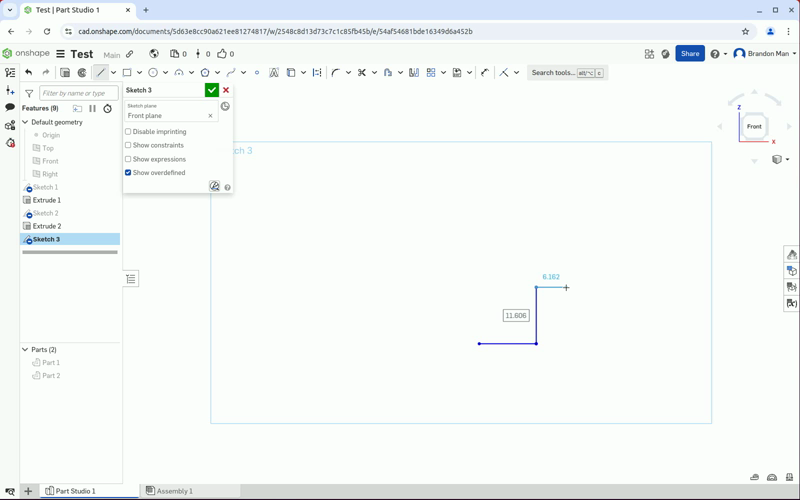
mouse_move(479, 287)
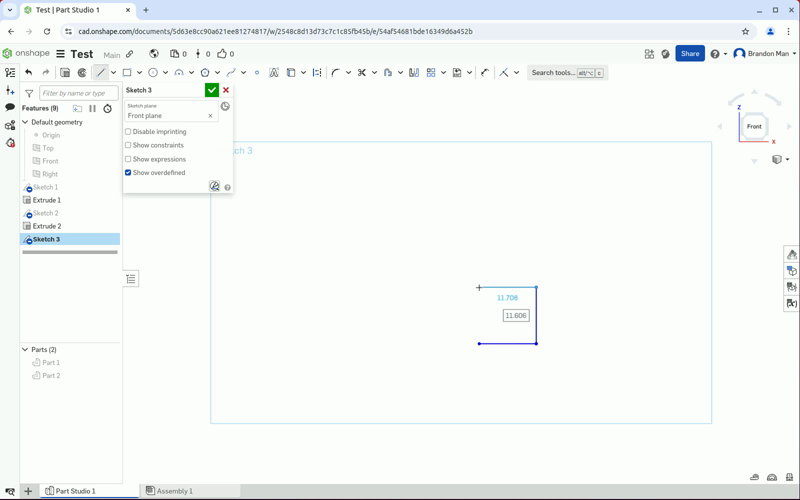
click(479, 287)
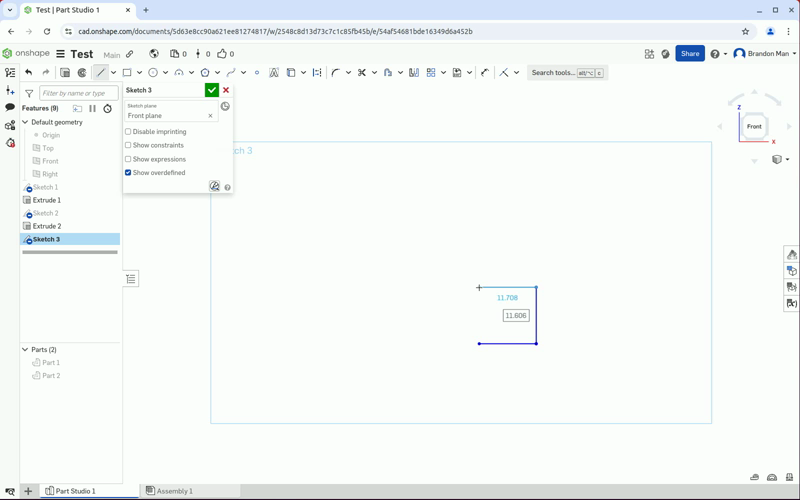
key_up(shift)
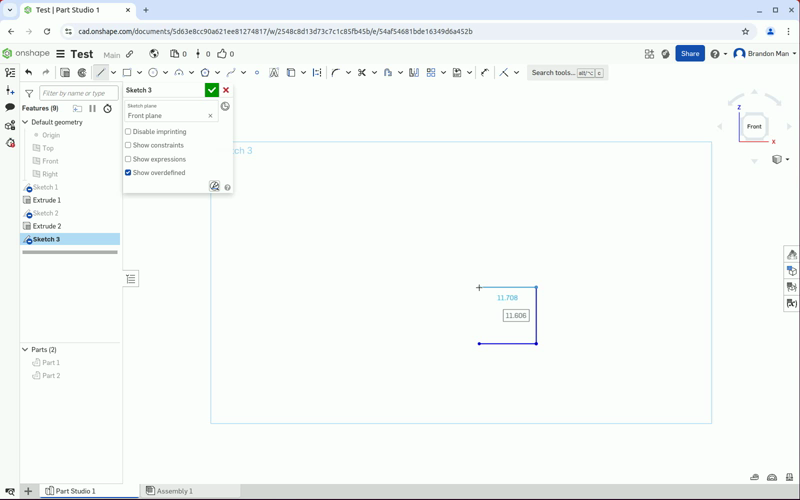
mouse_move(509, 287)
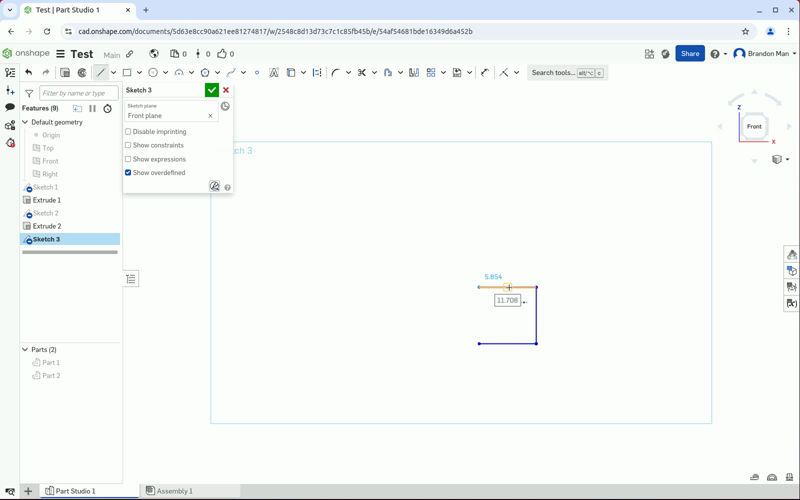
key_down(shift)
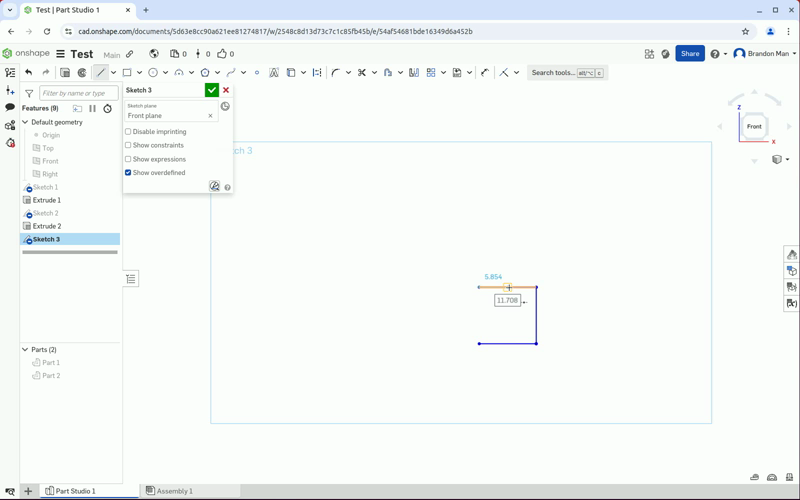
mouse_move(479, 343)
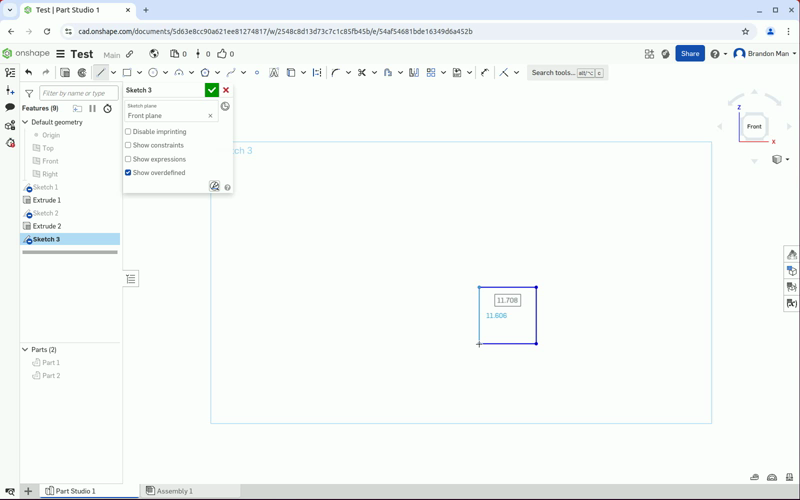
key_up(shift)
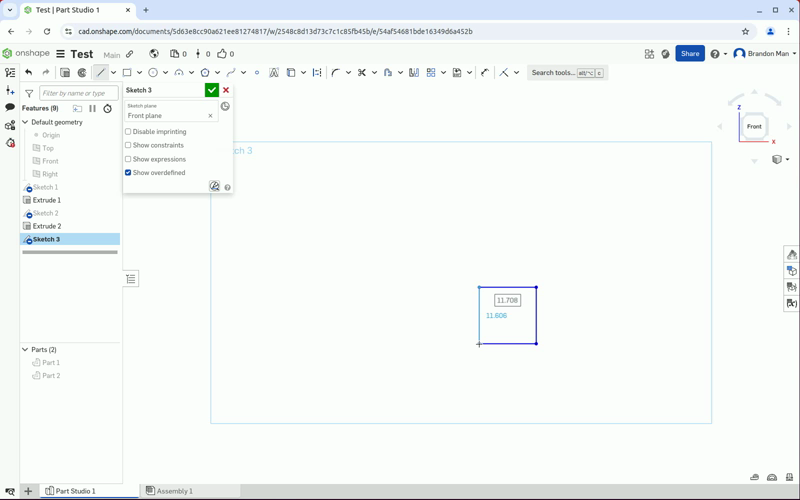
click(479, 343)
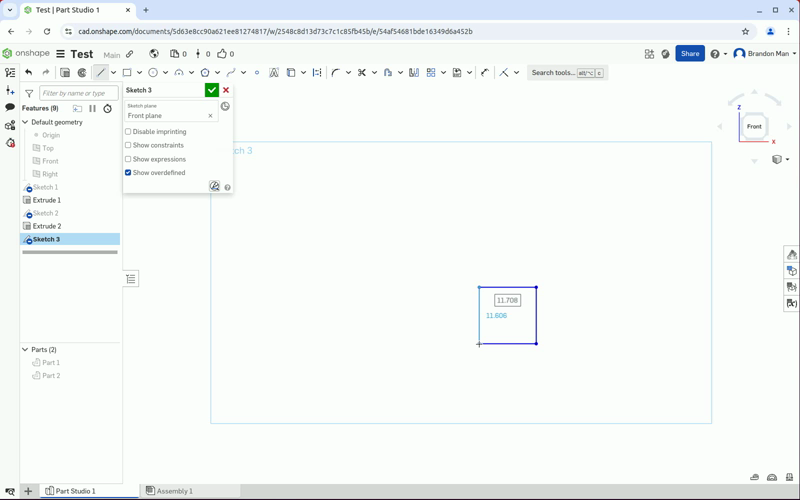
key(esc)
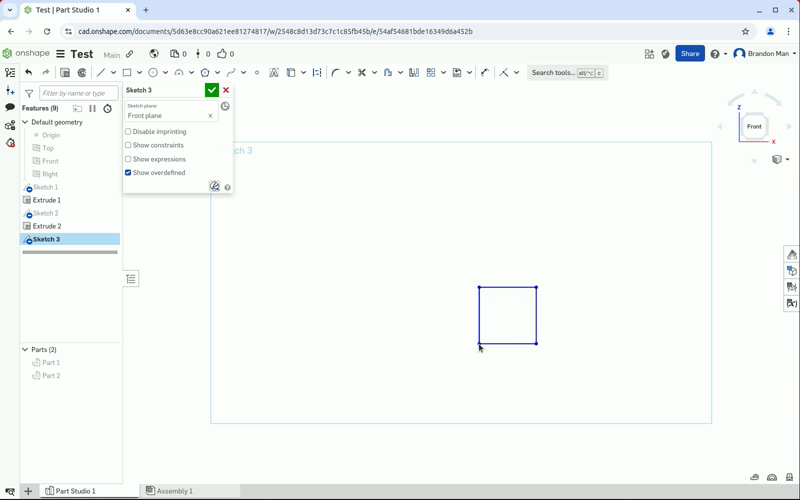
mouse_move(497, 319)
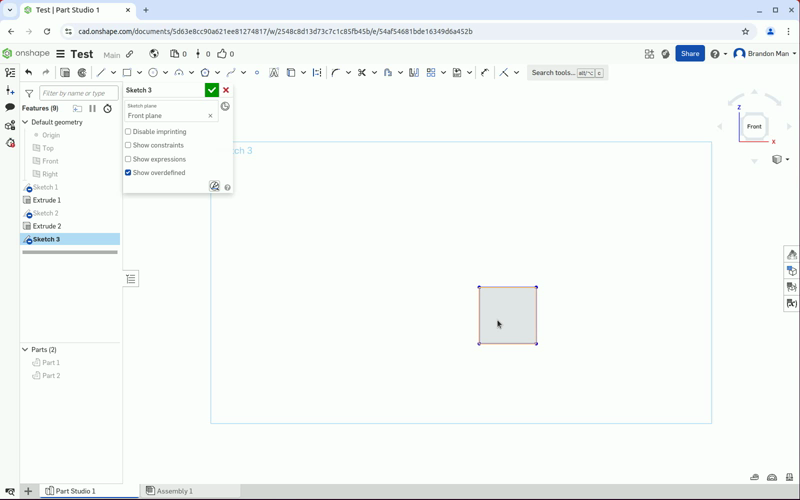
click(497, 319)
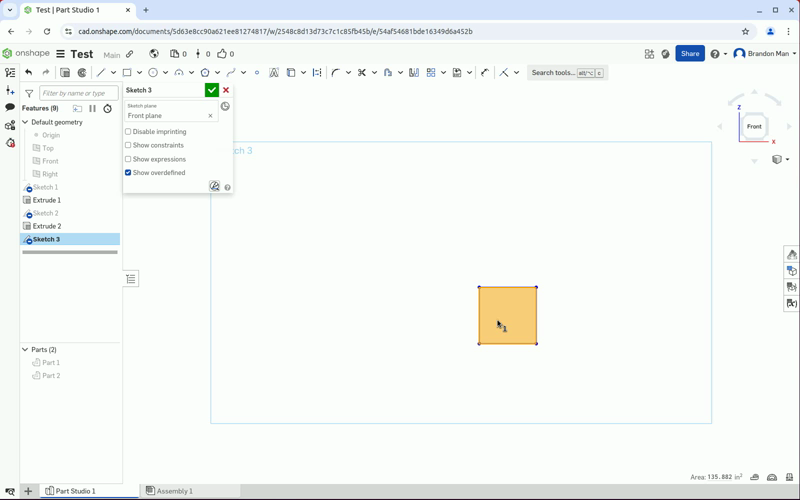
mouse_move(73, 352)
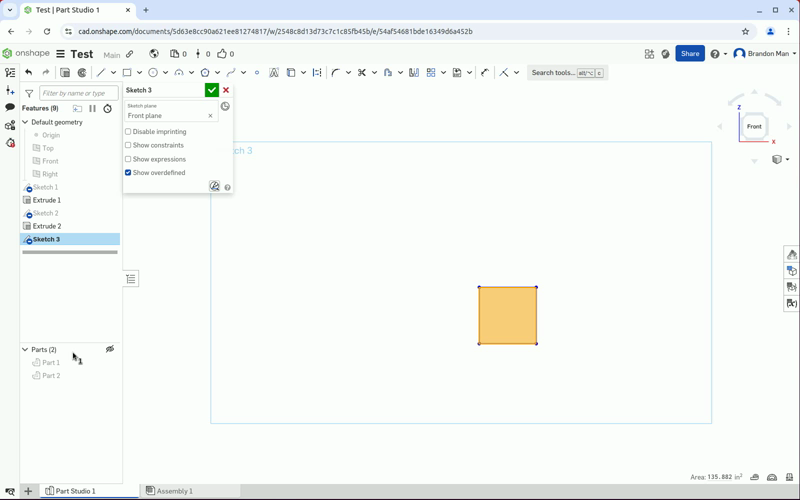
key(shift+y)
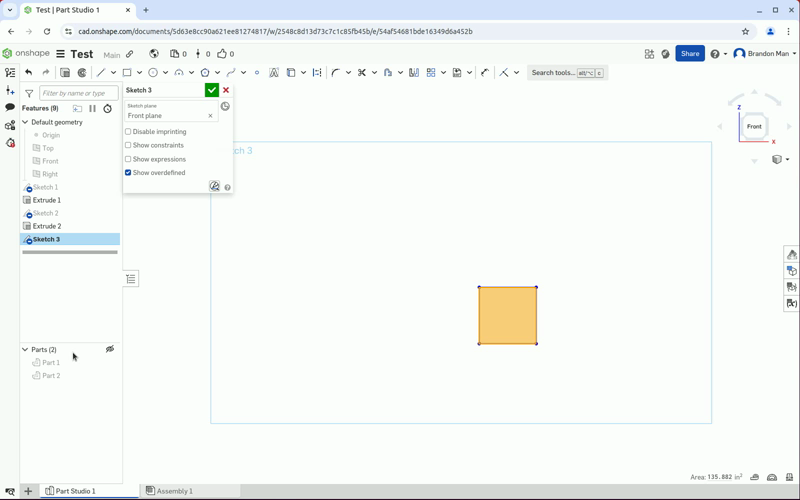
key(shift+e)
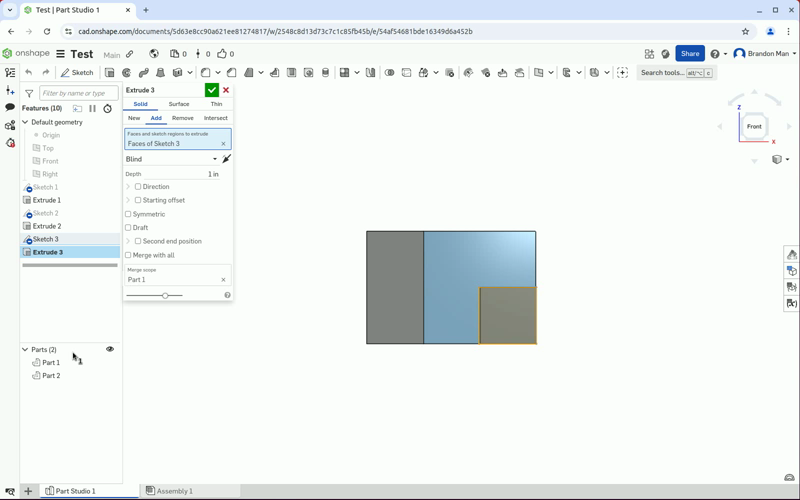
mouse_move(143, 106)
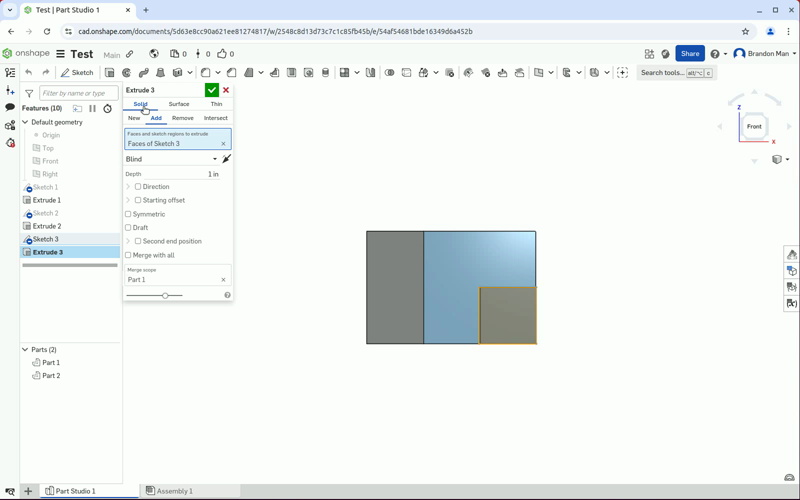
click(143, 106)
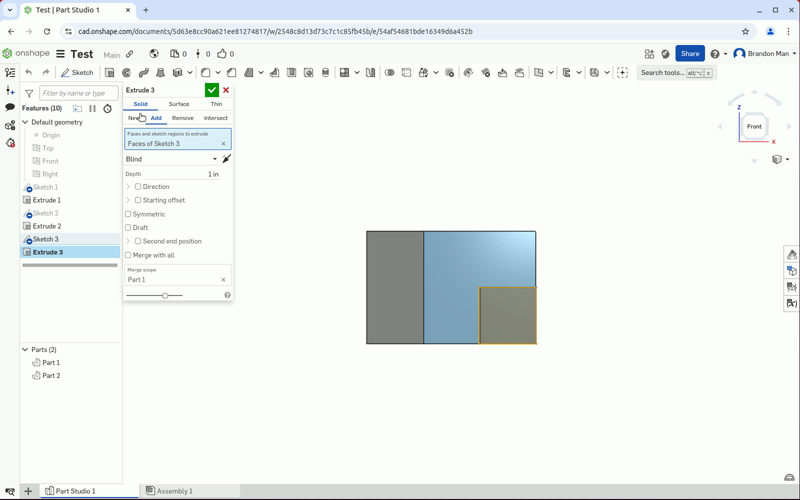
mouse_move(137, 120)
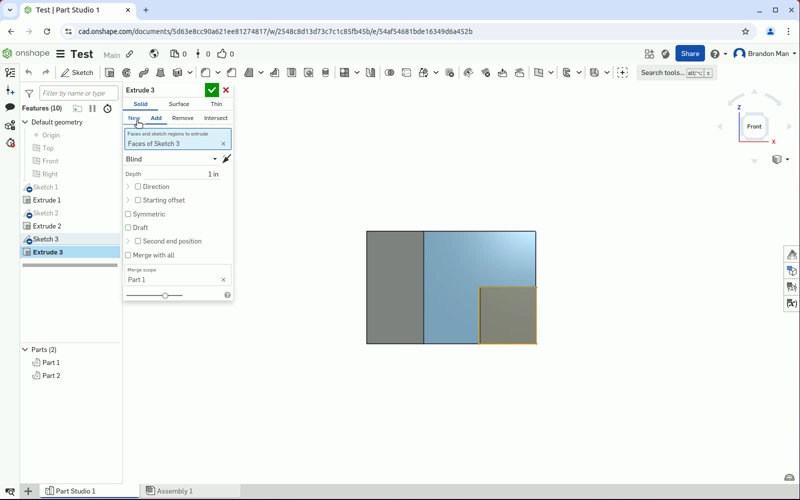
click(137, 120)
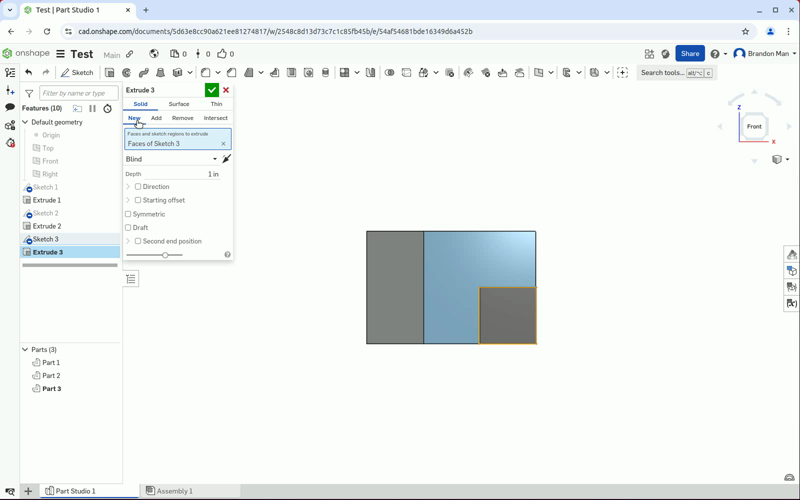
key(tab, 4)
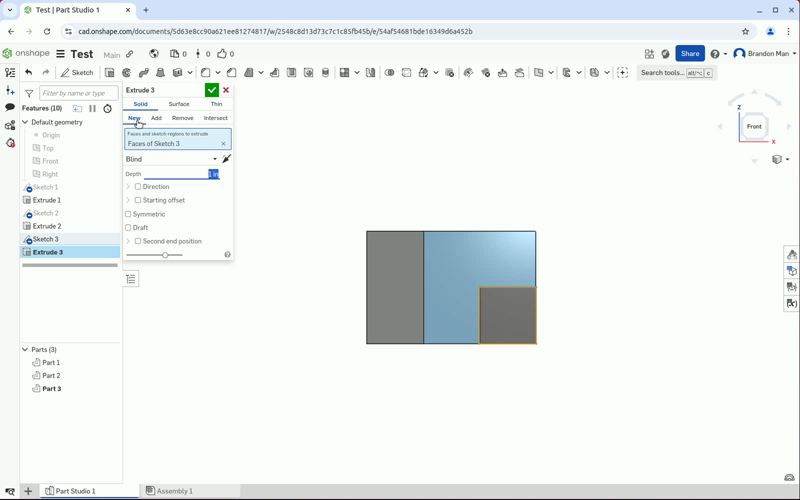
text(17.331)
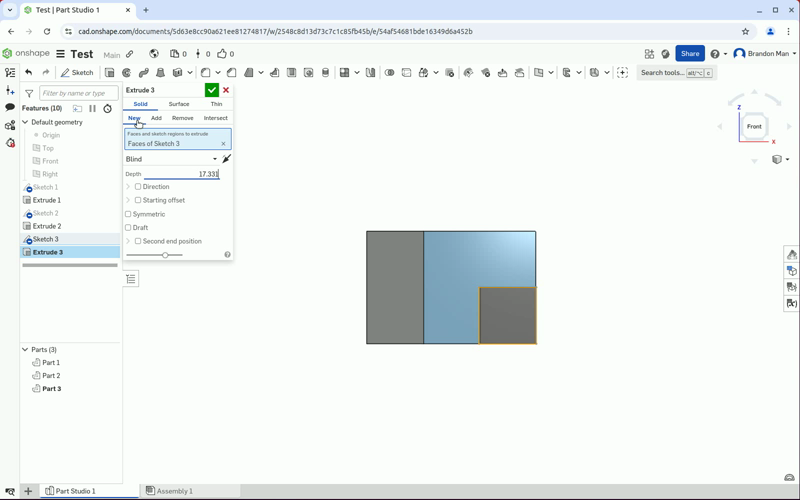
key(enter)
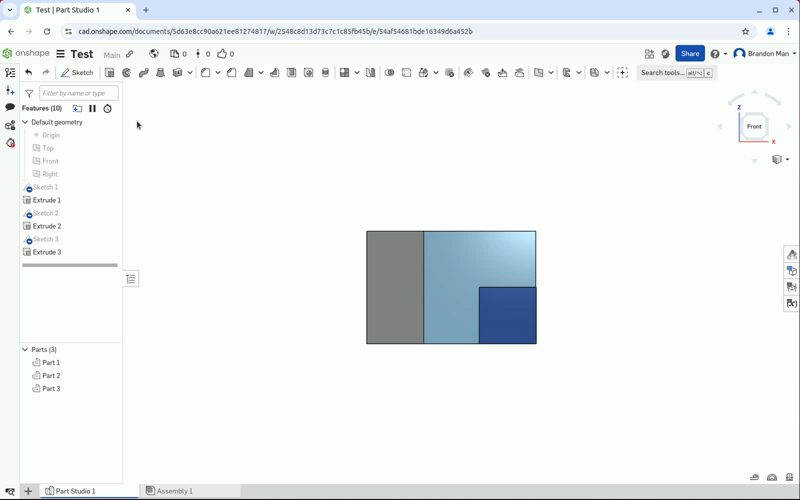
key(shift+h)
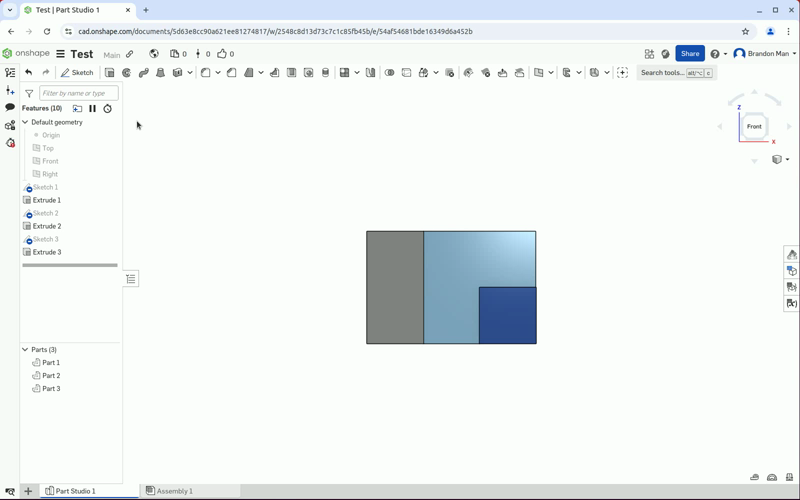
key(shift+h)
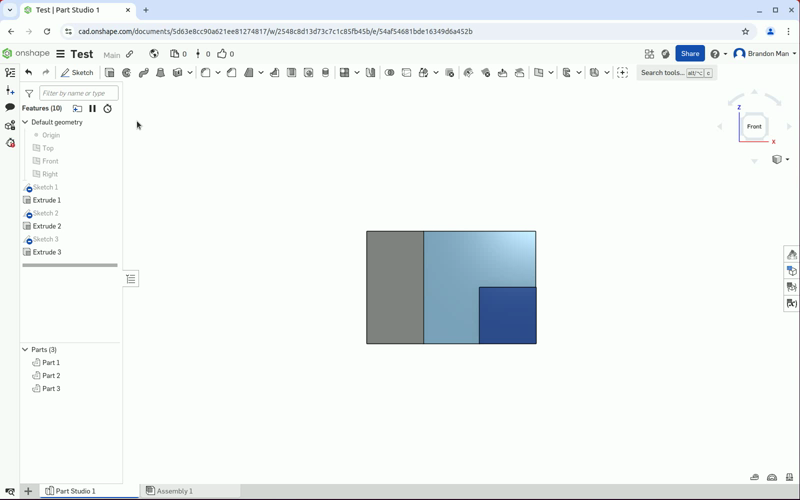
key(shift+7)
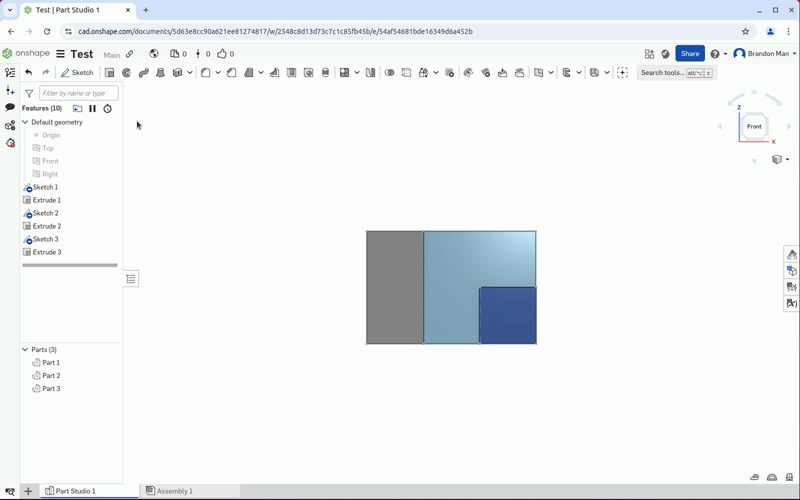
key(left, 2)
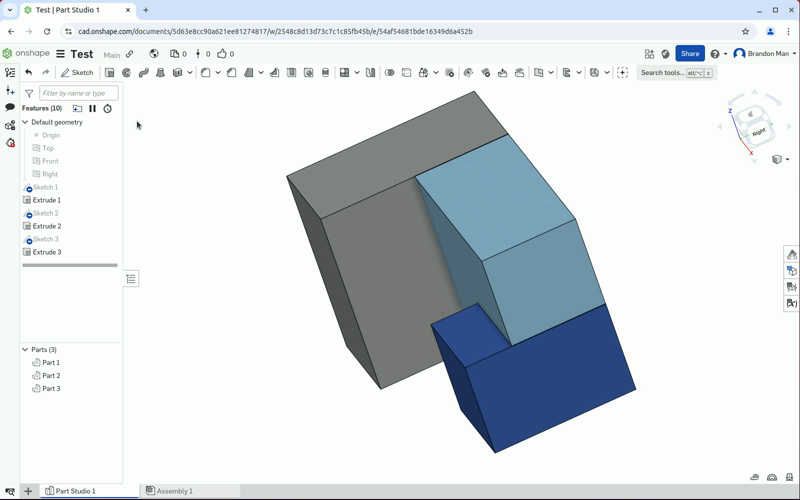
key(down, 2)
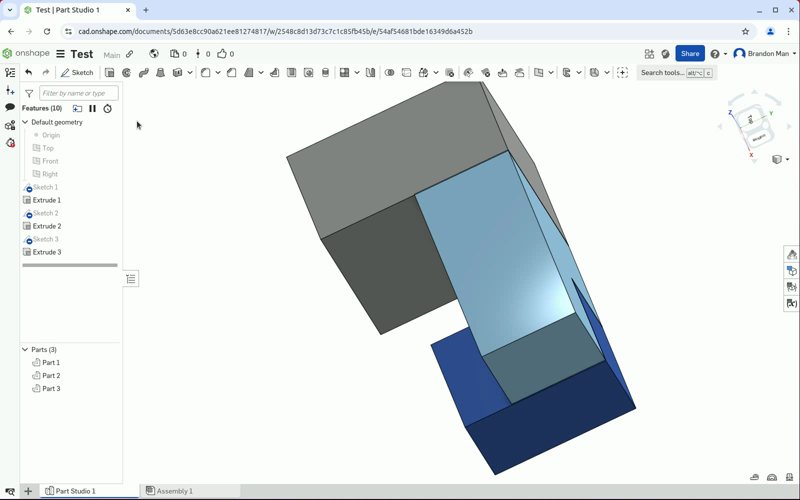
key(up, 2)
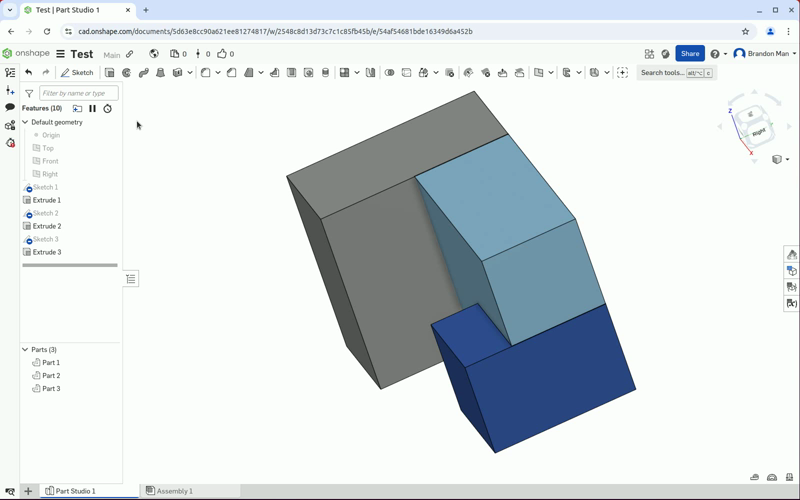
key(right, 2)
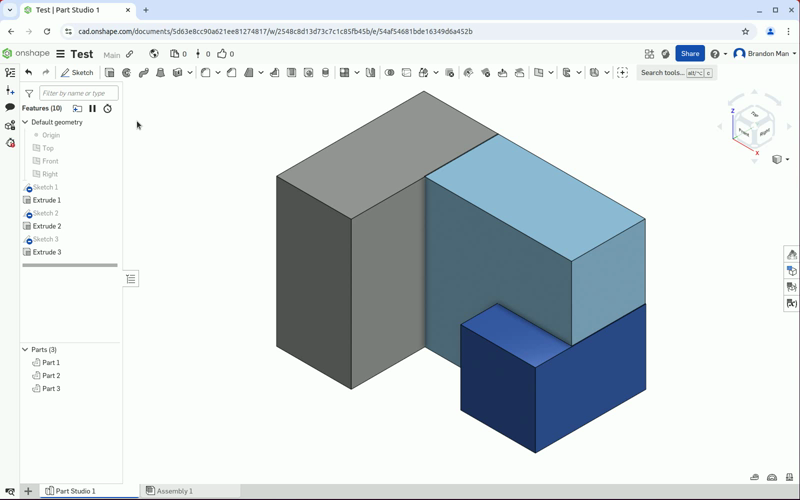
mouse_move(73, 189)
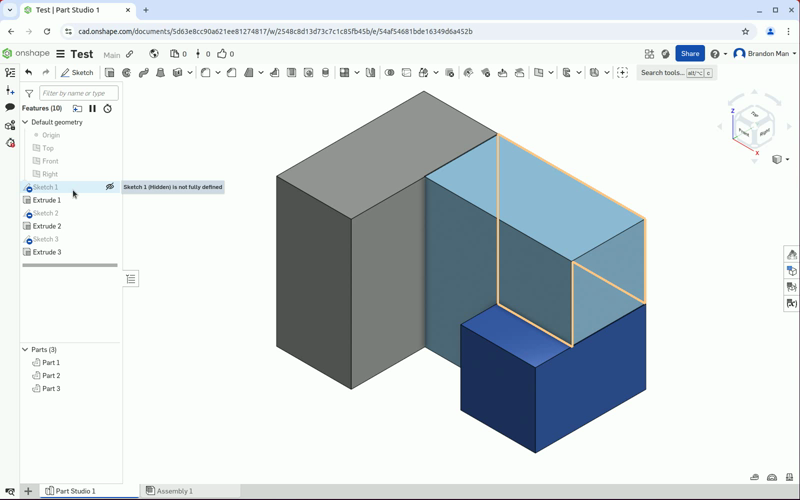
click(73, 189)